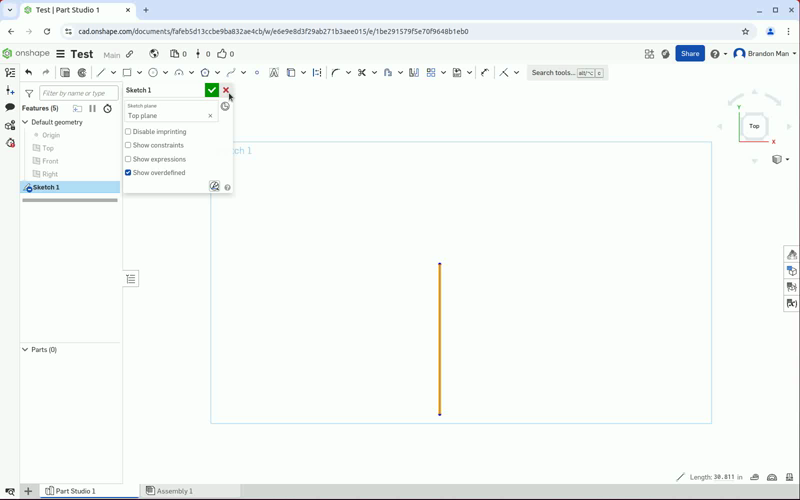
key(shift+h)
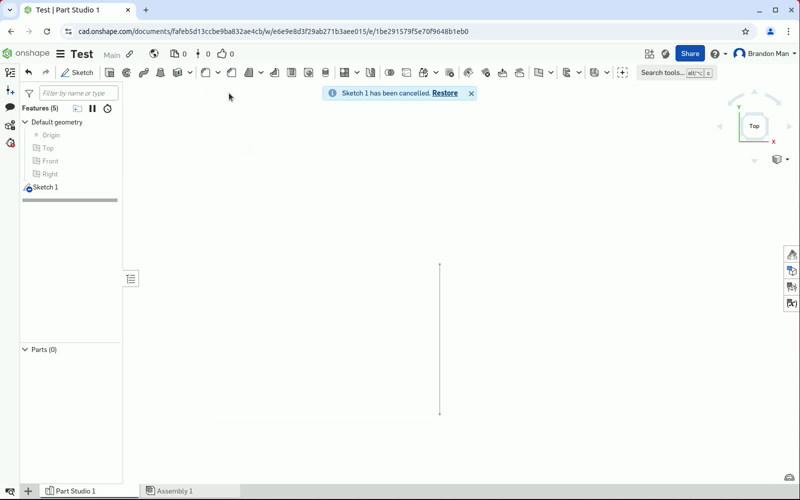
key(shift+s)
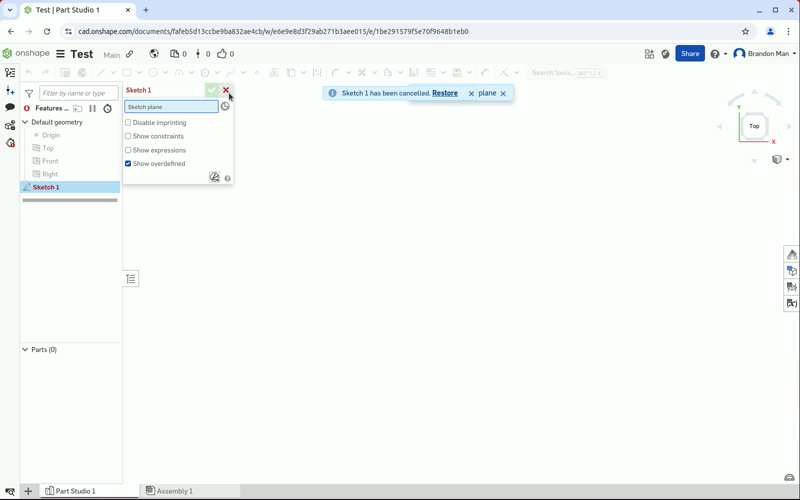
mouse_move(73, 150)
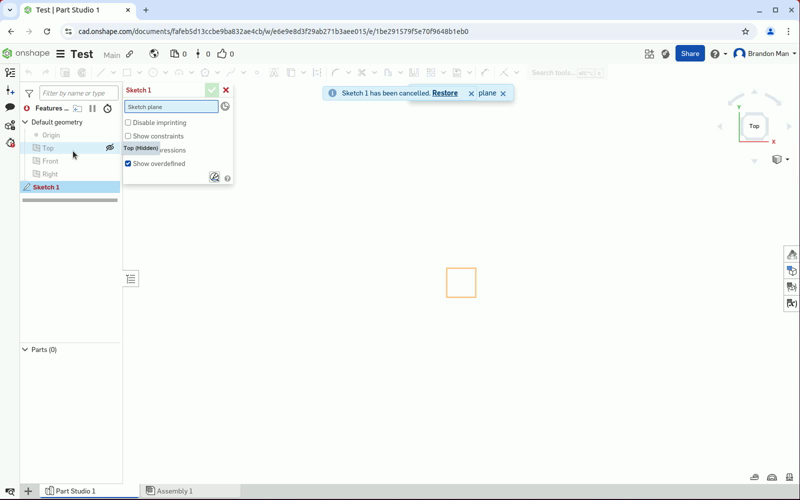
click(73, 150)
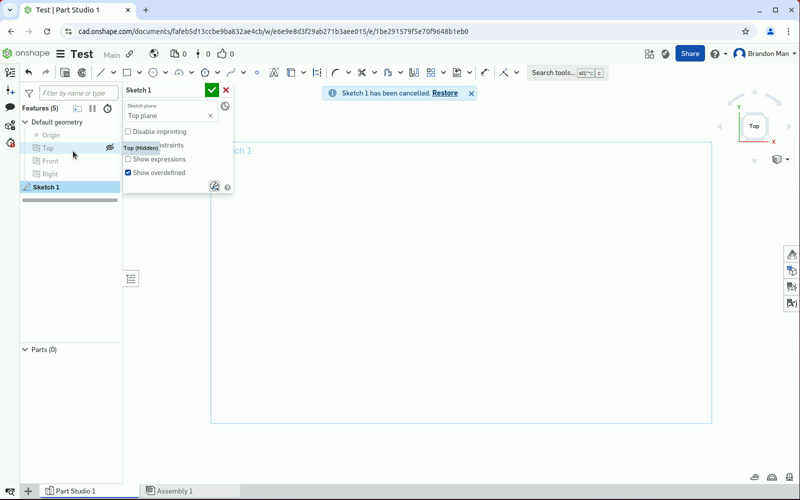
mouse_move(73, 352)
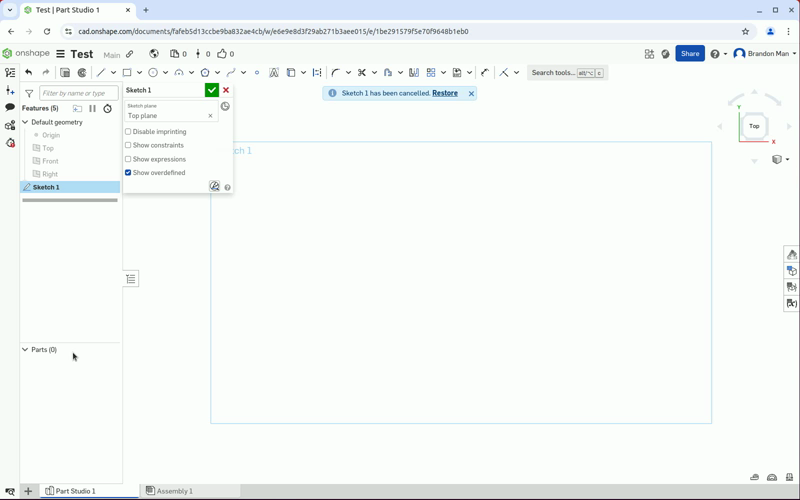
key(y)
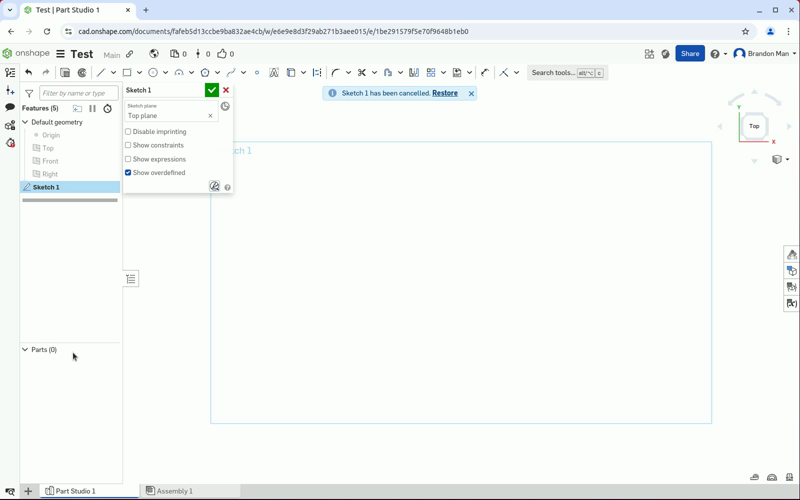
key(l)
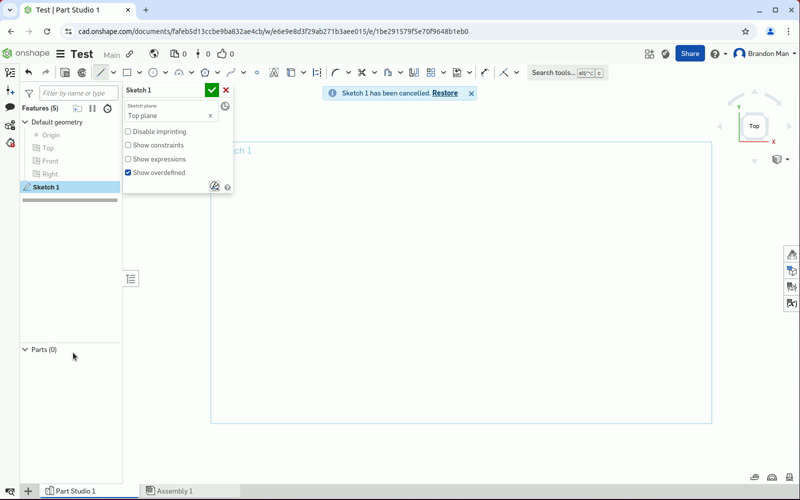
key_down(shift)
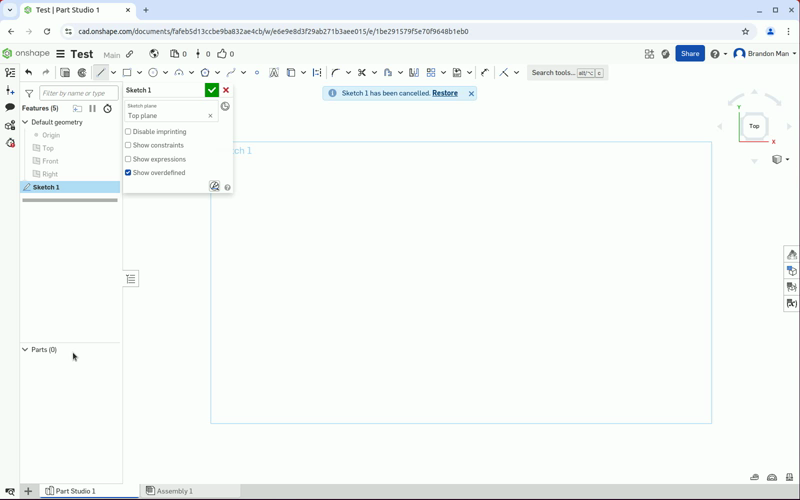
mouse_move(349, 282)
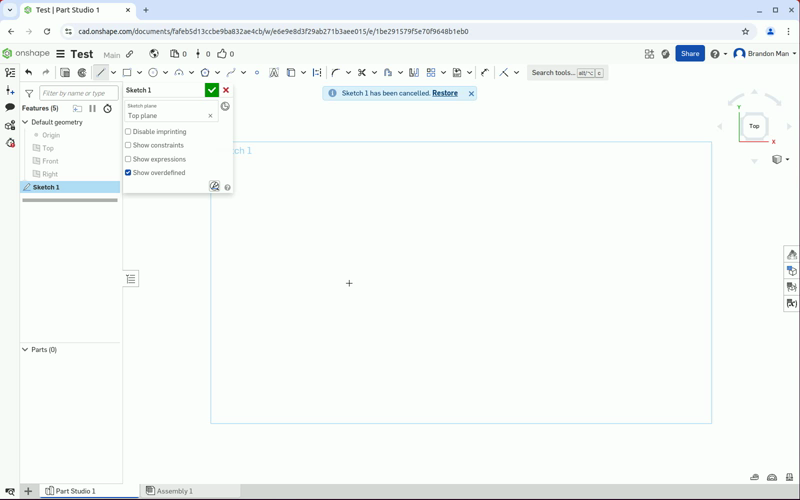
click(349, 282)
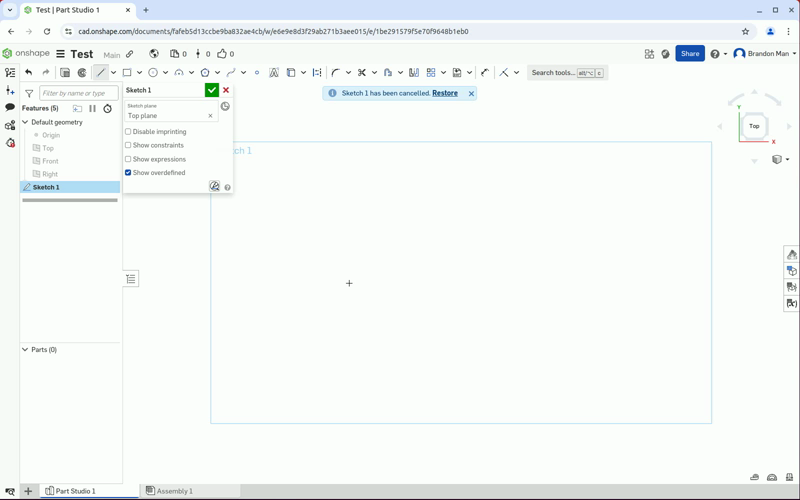
key_up(shift)
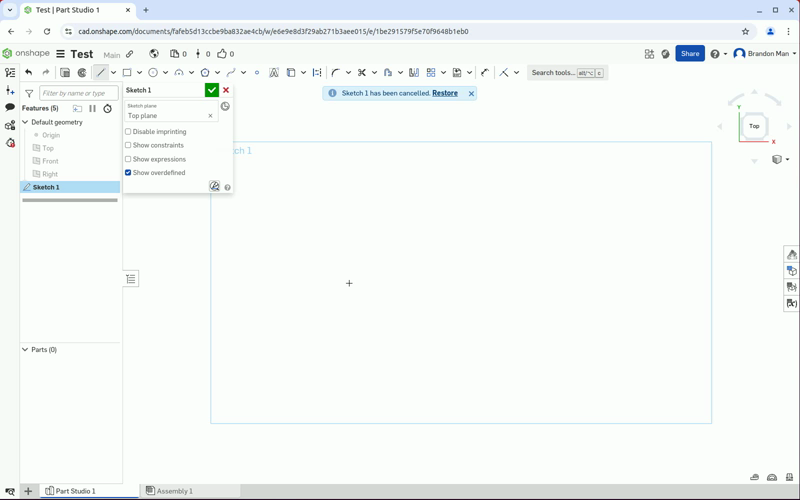
key_down(shift)
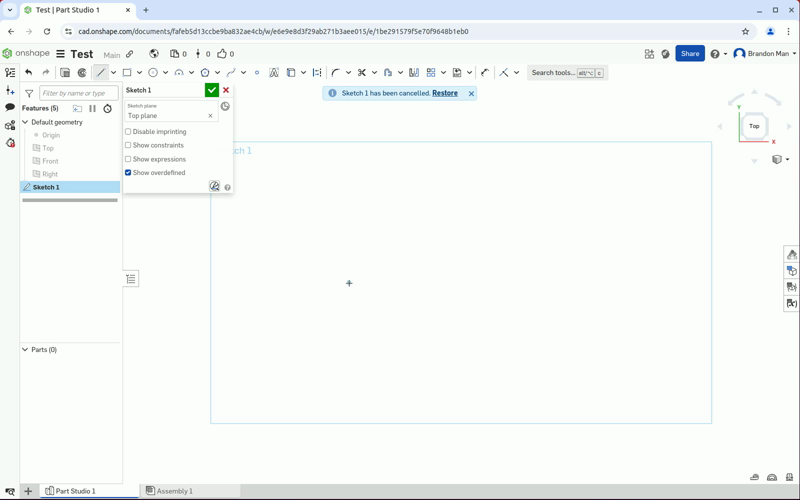
mouse_move(504, 282)
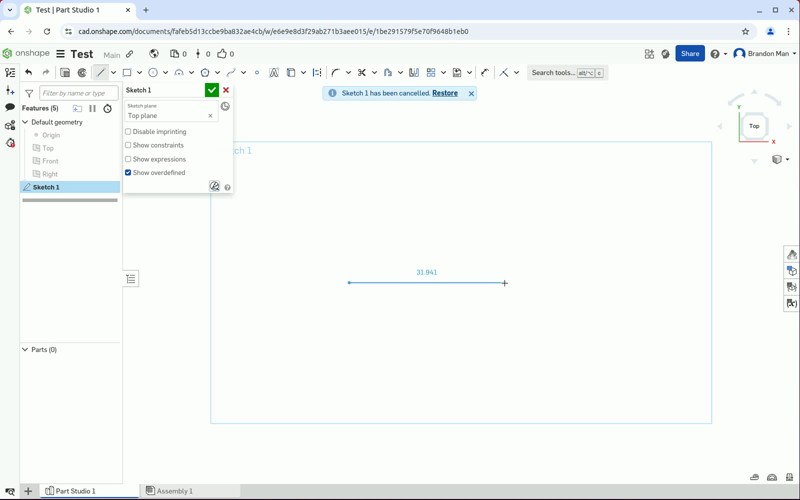
click(504, 282)
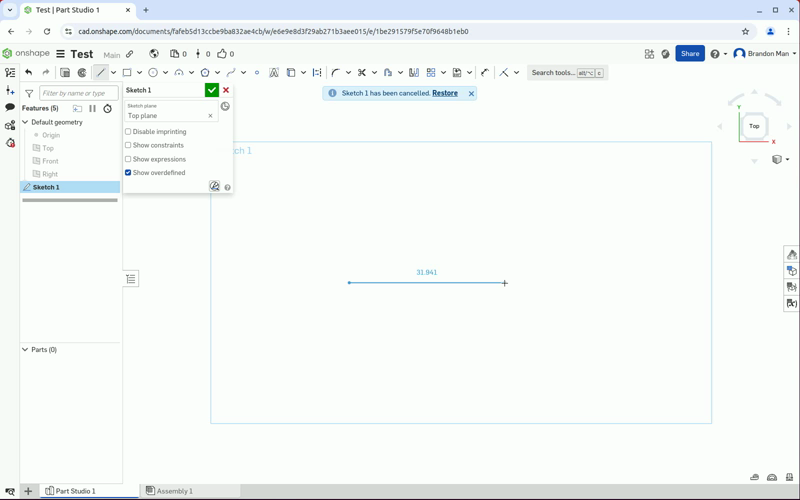
key_up(shift)
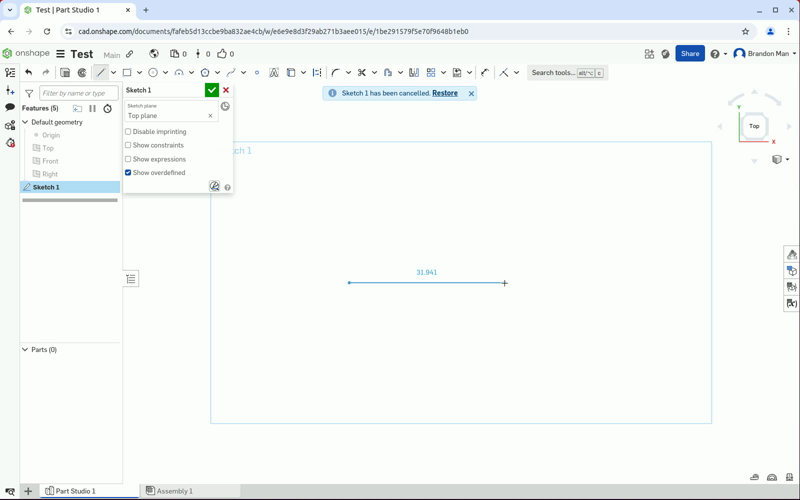
key_down(shift)
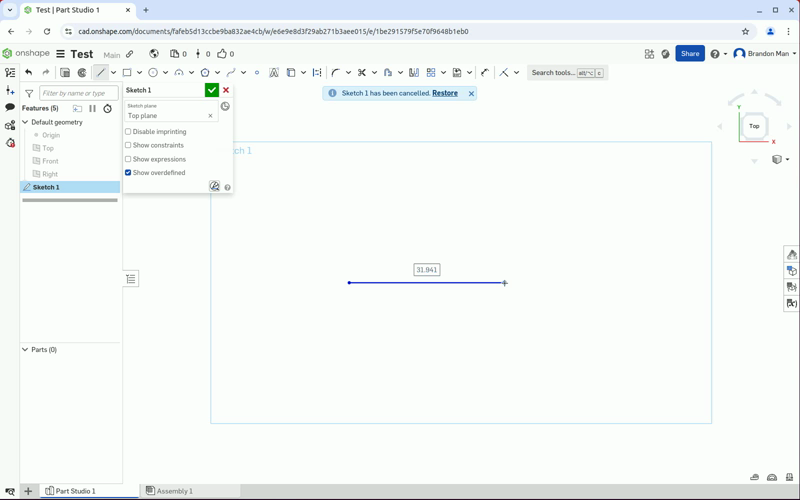
mouse_move(534, 282)
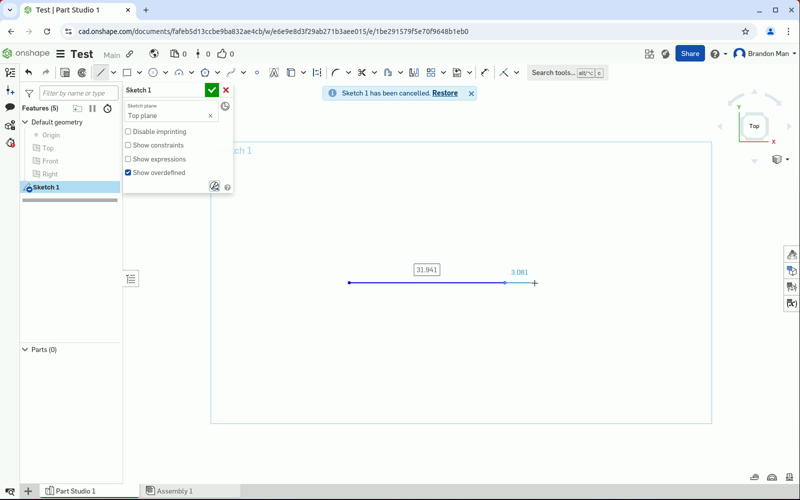
mouse_move(504, 238)
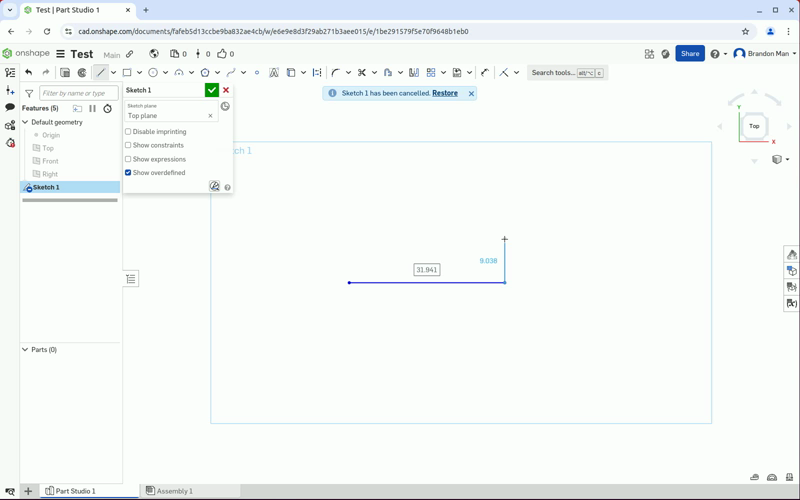
click(504, 238)
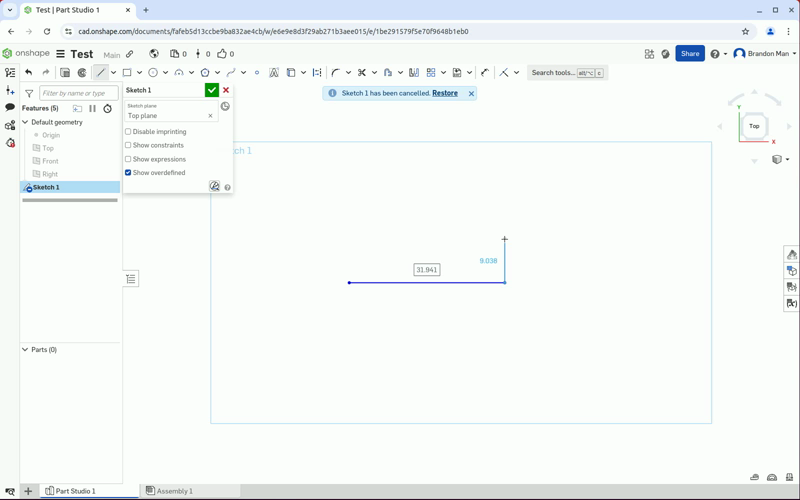
key_up(shift)
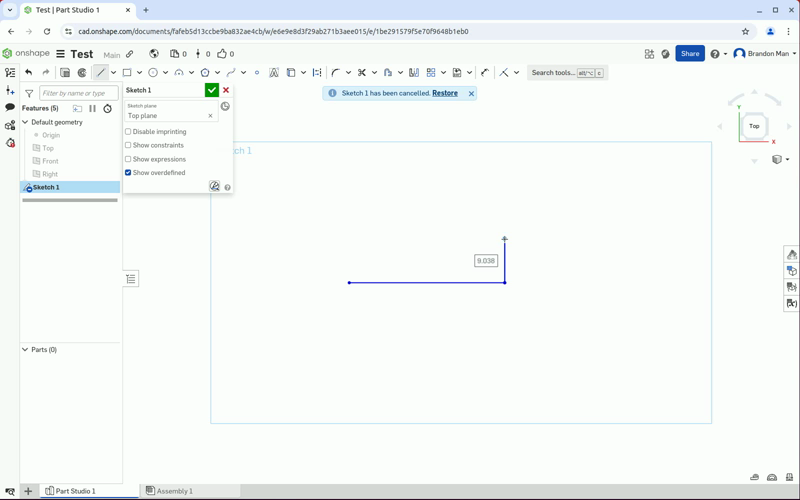
key_down(shift)
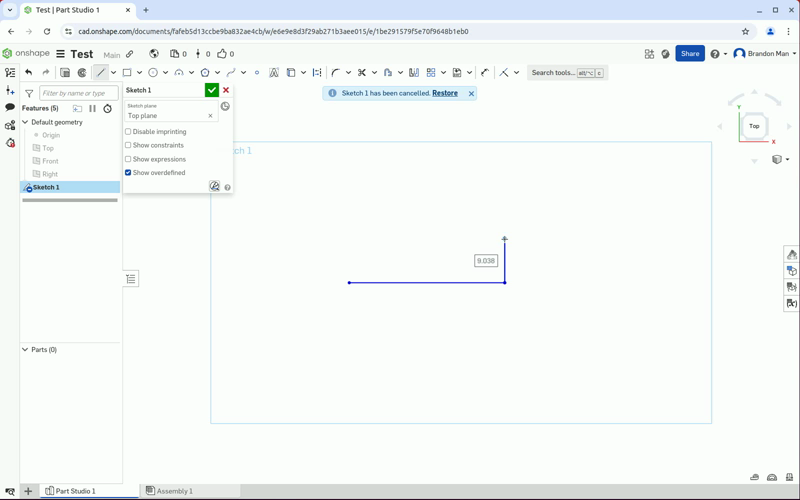
mouse_move(349, 238)
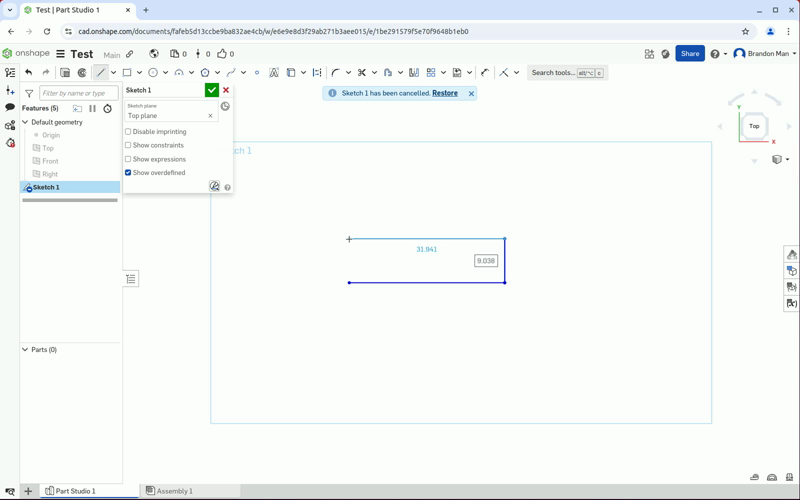
click(349, 238)
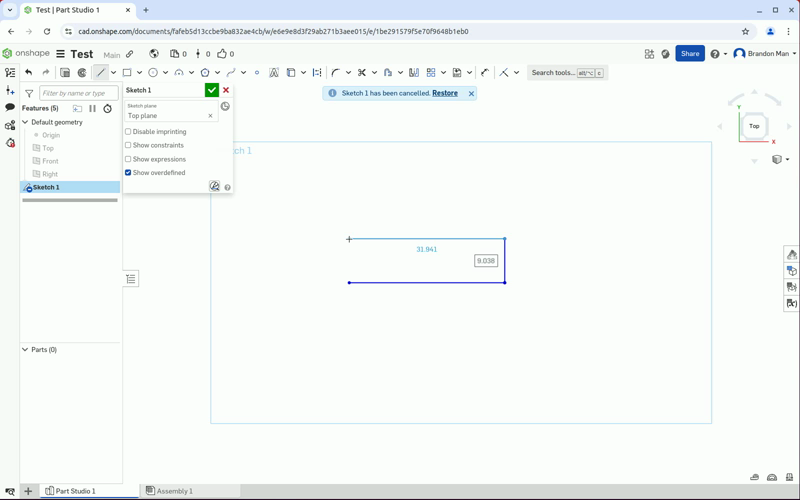
key_up(shift)
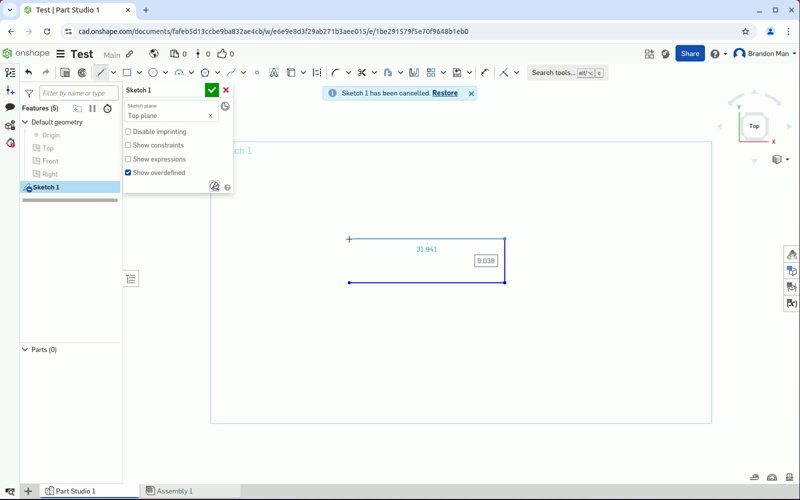
mouse_move(379, 238)
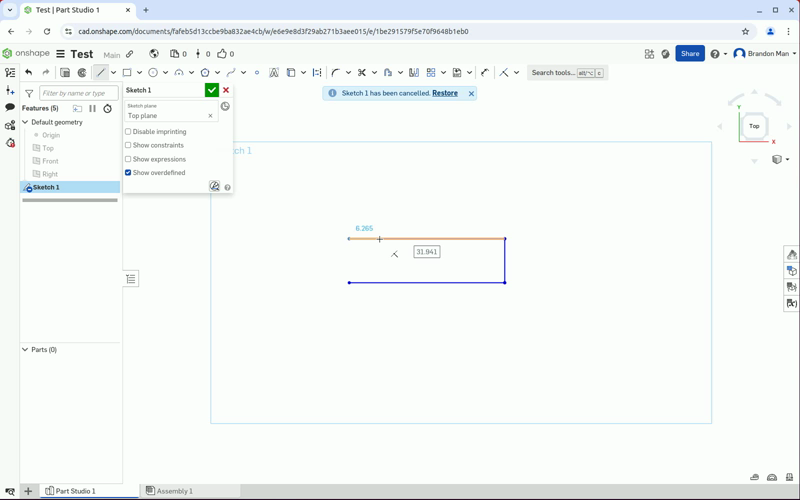
key_down(shift)
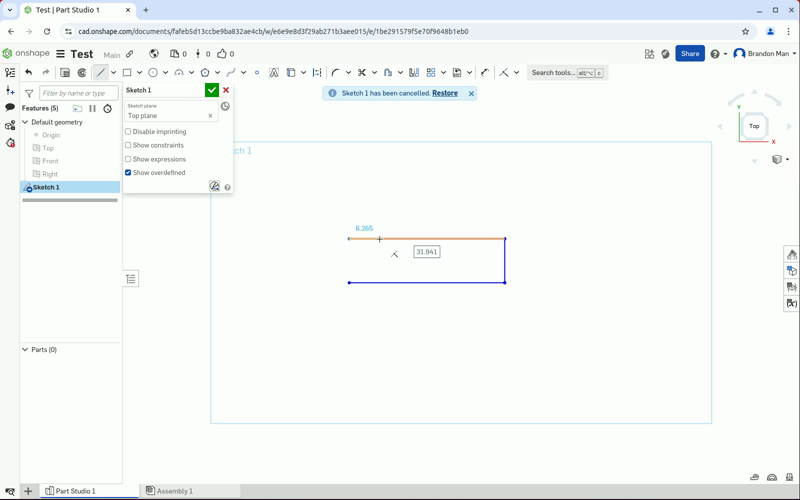
mouse_move(349, 282)
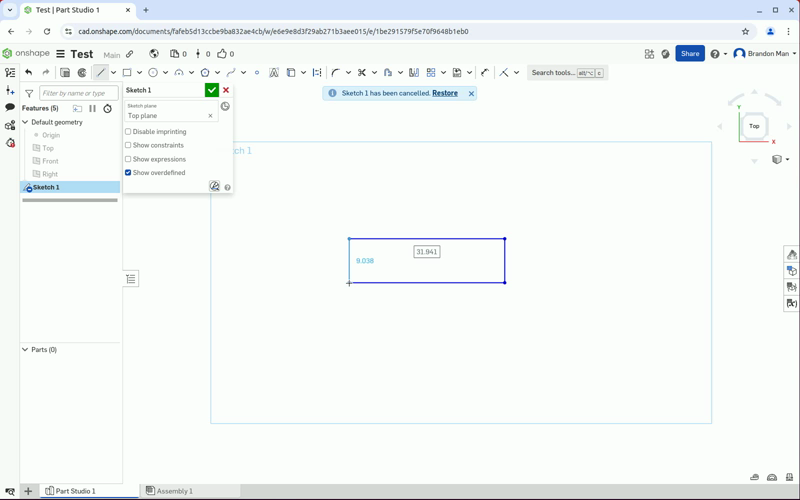
key_up(shift)
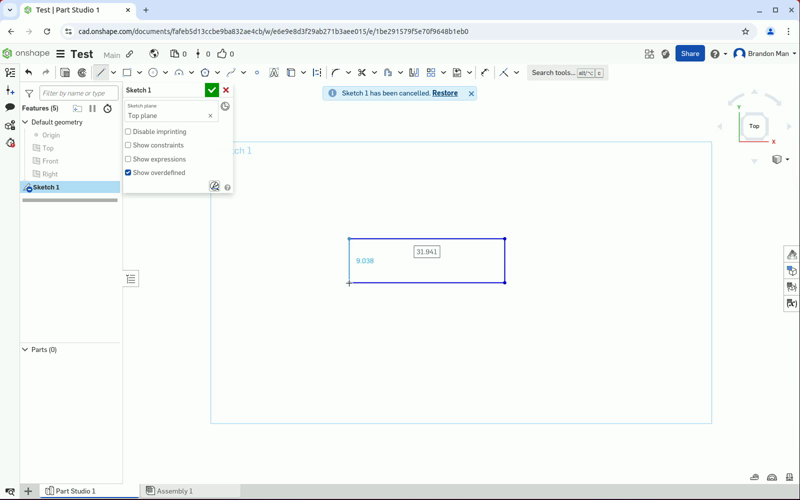
click(349, 282)
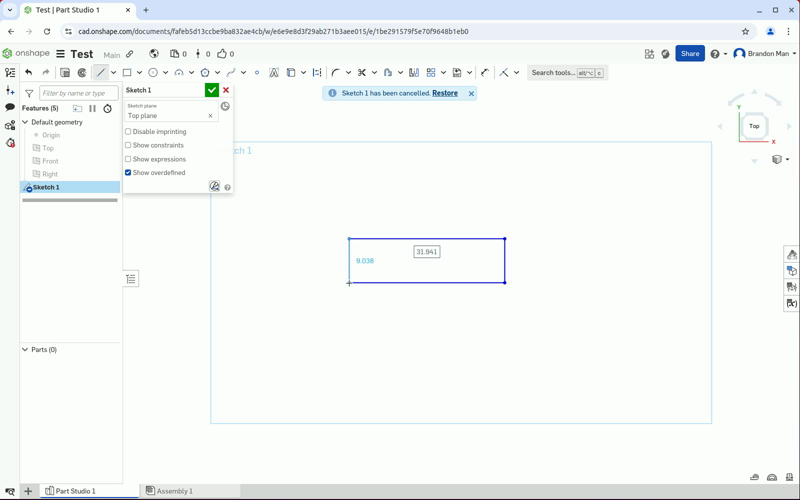
key(esc)
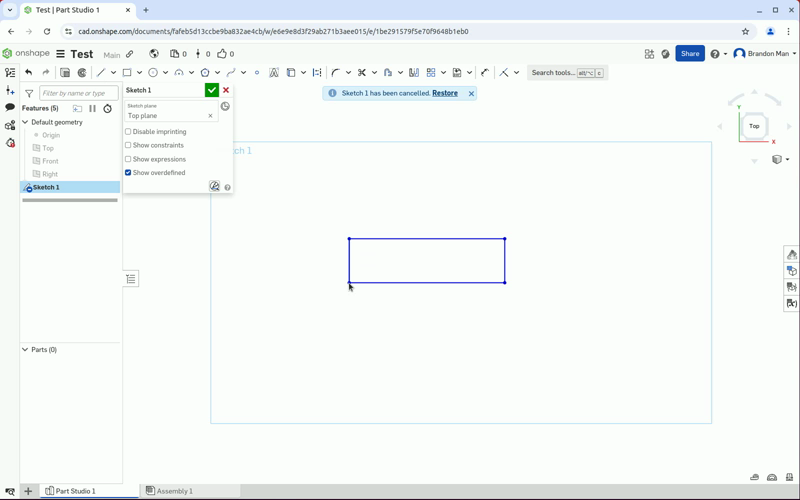
mouse_move(469, 266)
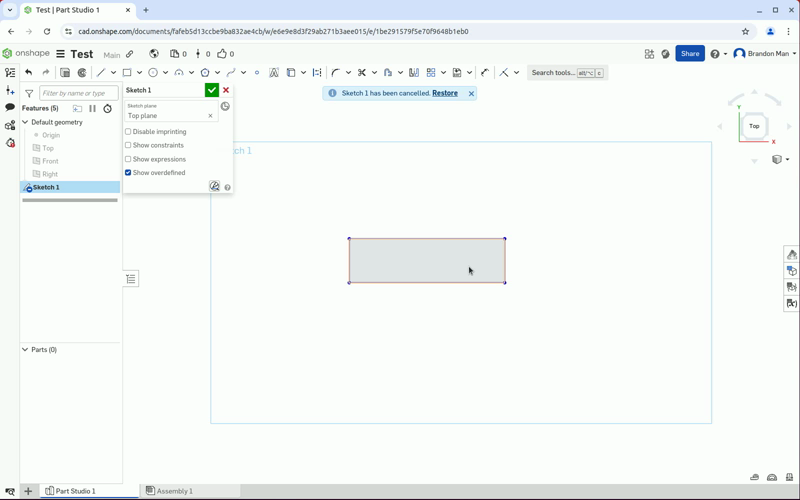
click(469, 266)
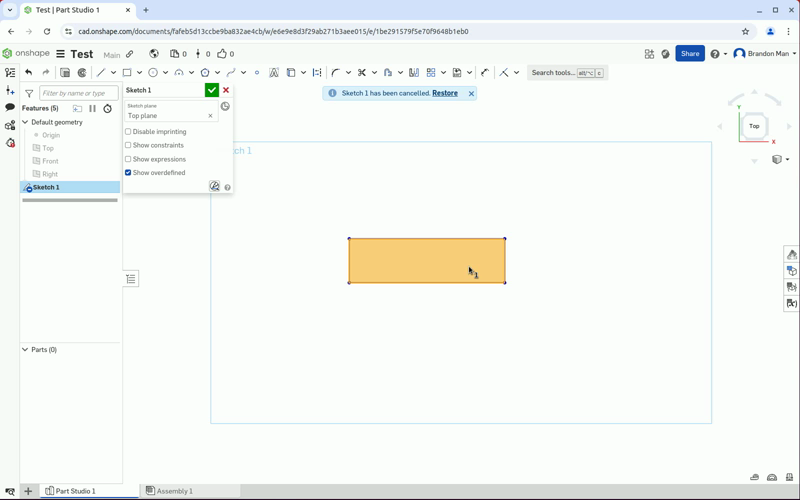
mouse_move(73, 352)
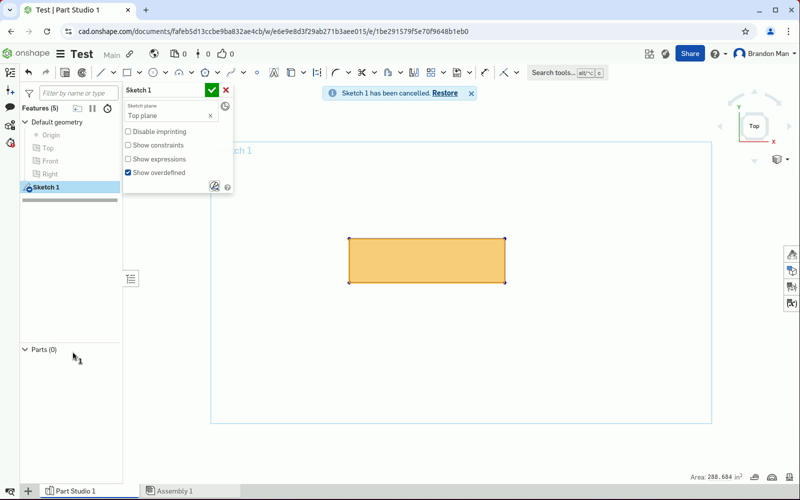
key(shift+y)
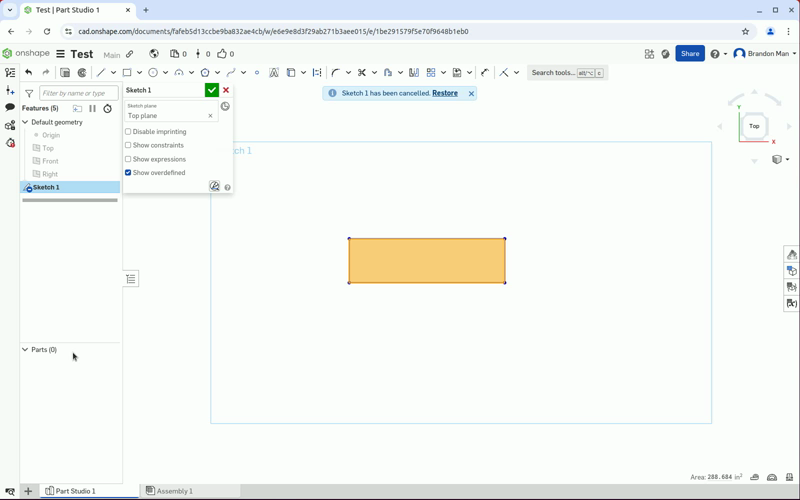
key(shift+e)
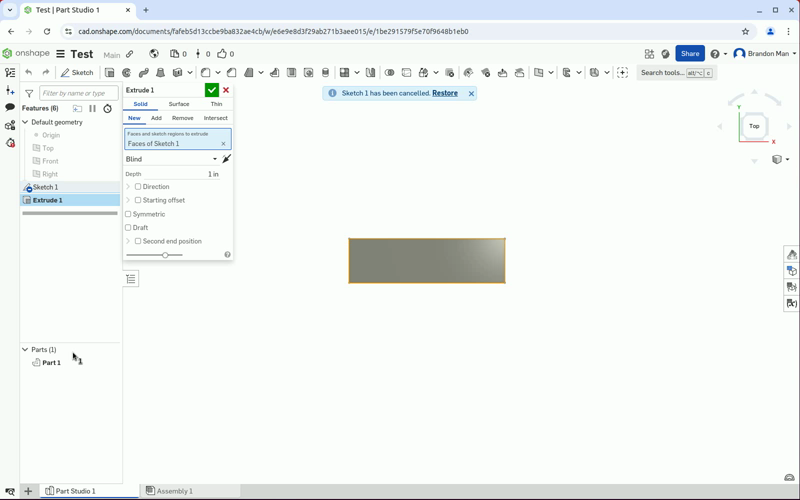
mouse_move(143, 106)
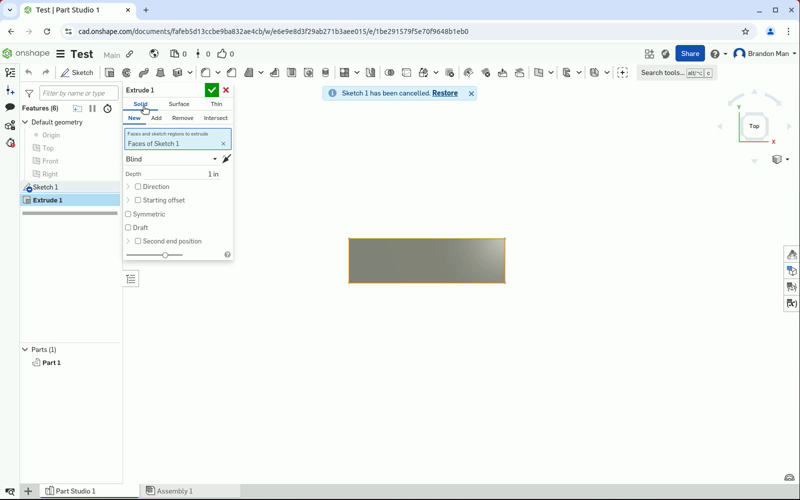
click(143, 106)
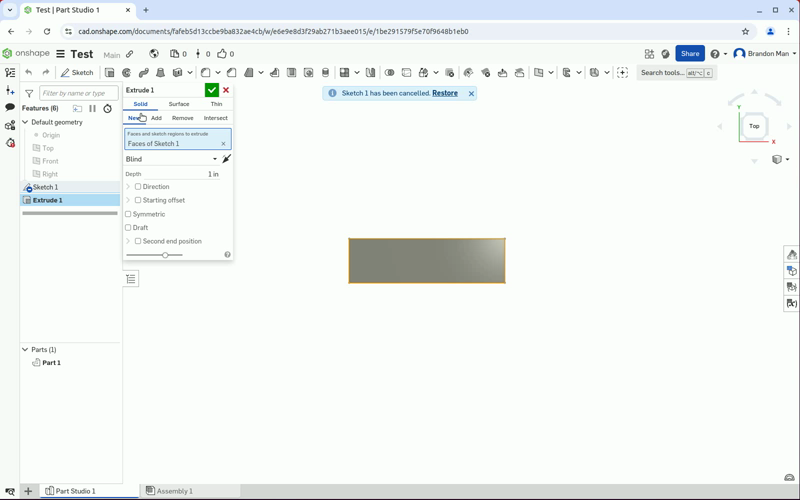
mouse_move(137, 120)
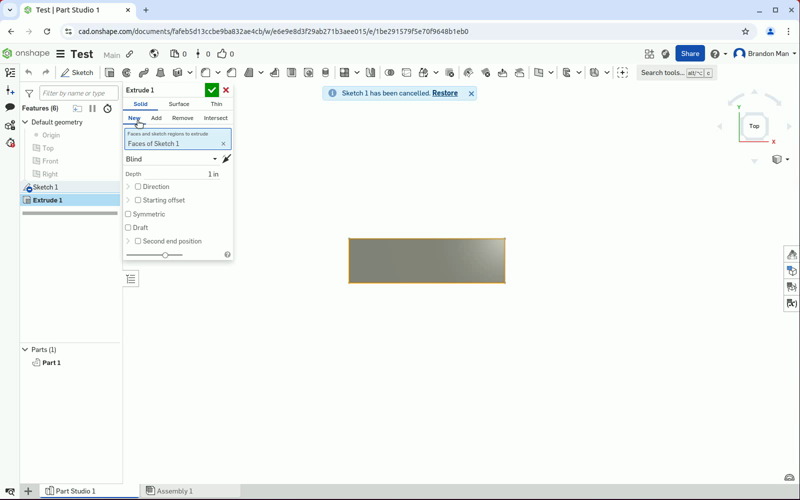
click(137, 120)
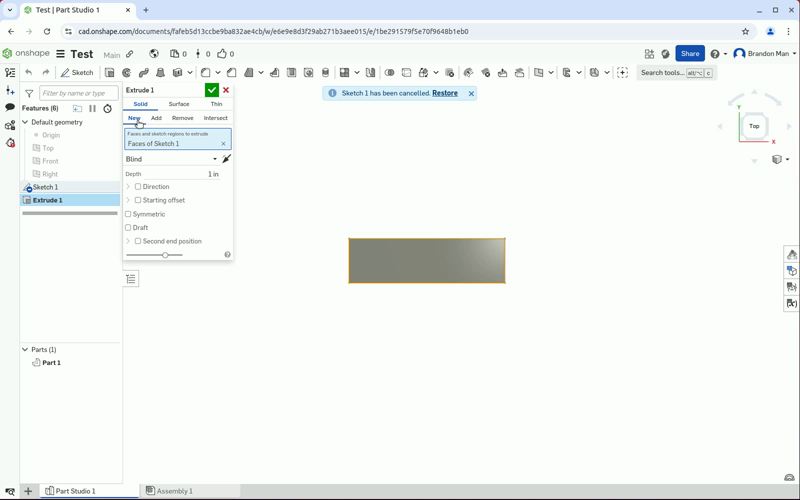
key(tab, 4)
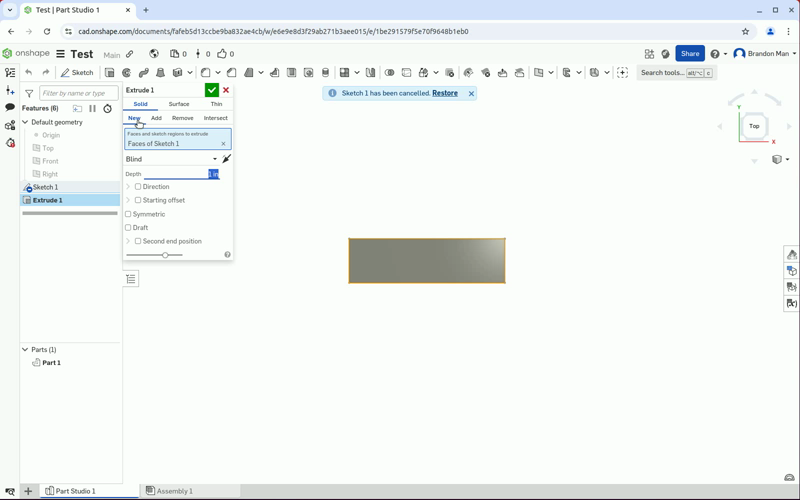
text(1.444)
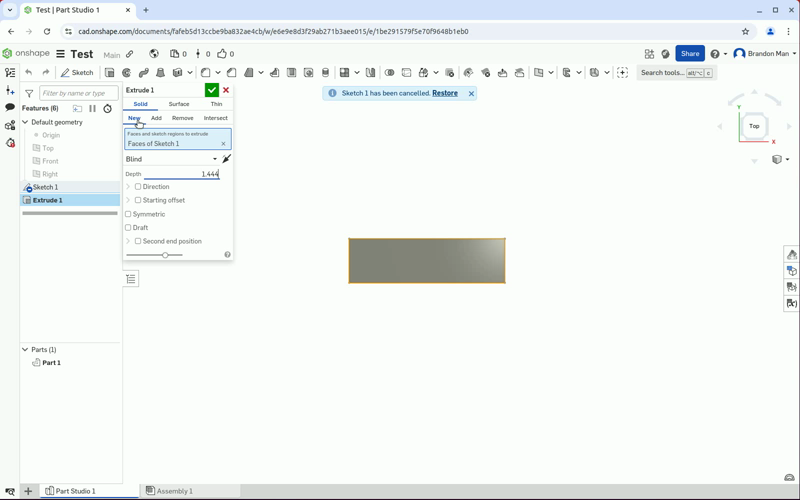
key(enter)
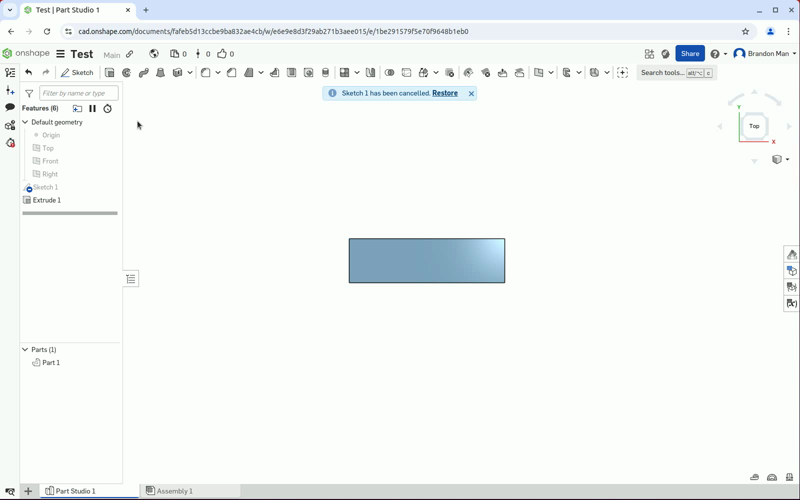
key(shift+h)
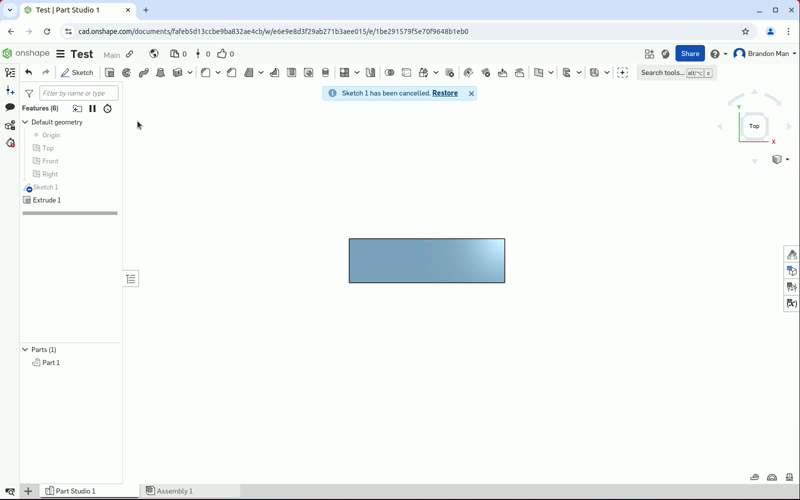
key(shift+h)
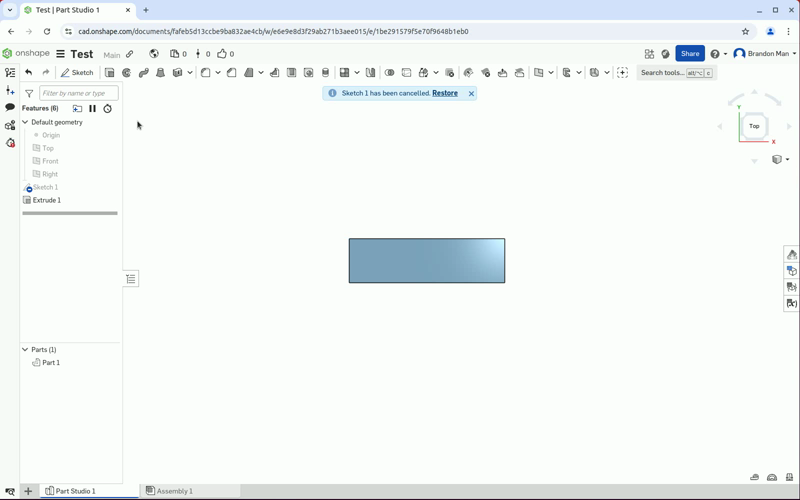
mouse_move(73, 189)
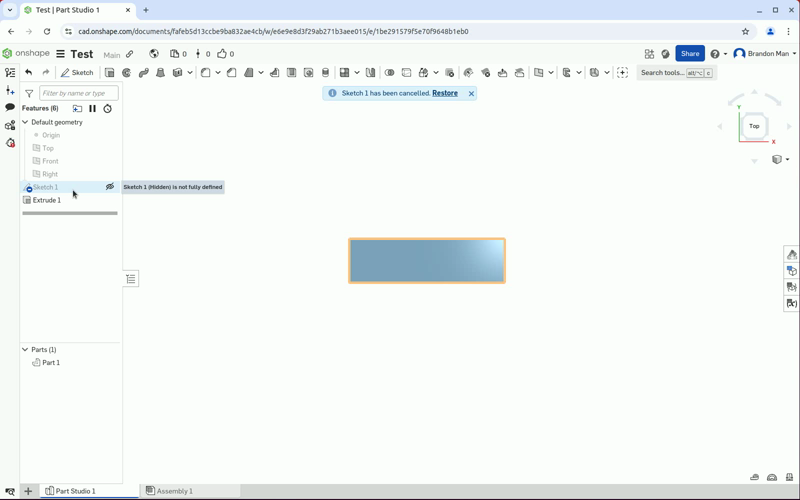
click(73, 189)
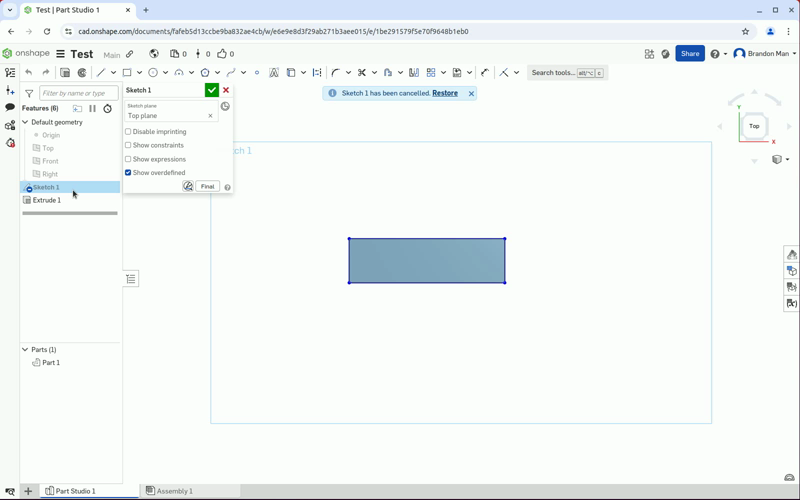
mouse_move(229, 92)
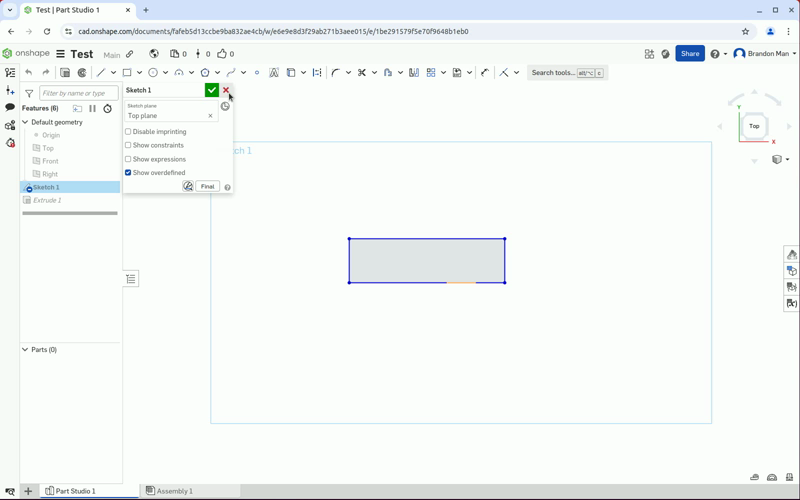
click(229, 92)
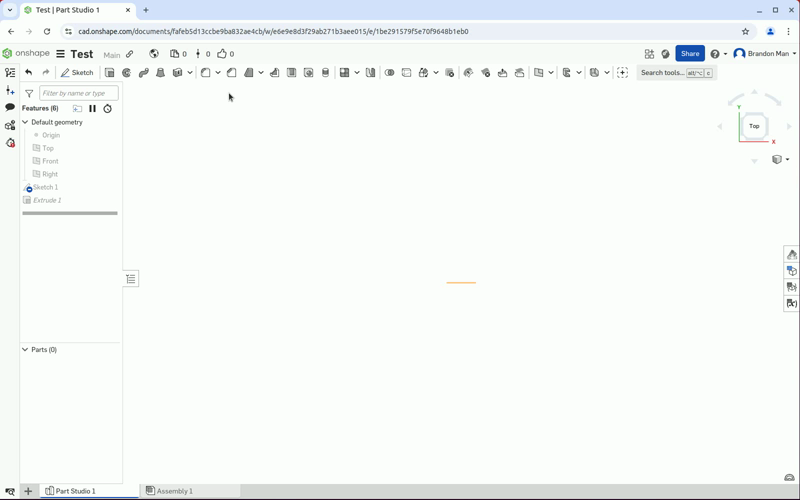
mouse_move(541, 75)
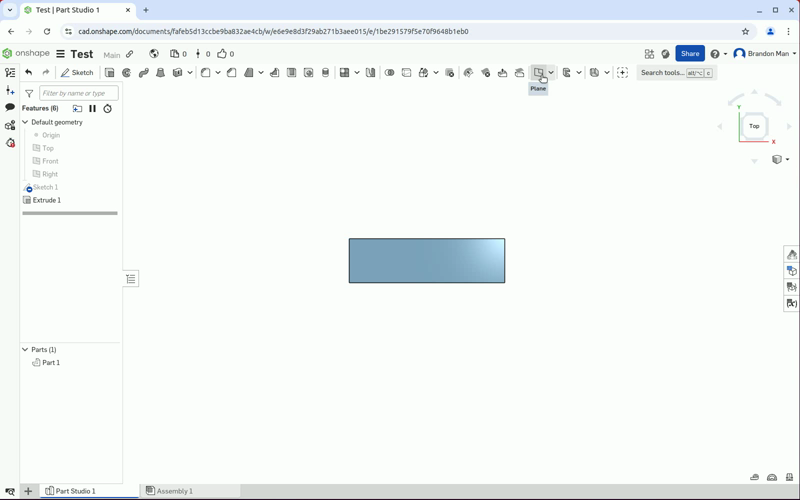
click(541, 75)
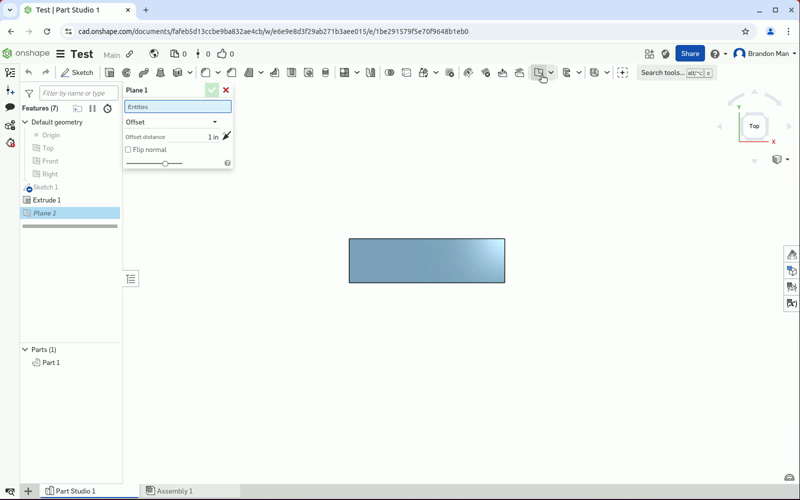
mouse_move(73, 150)
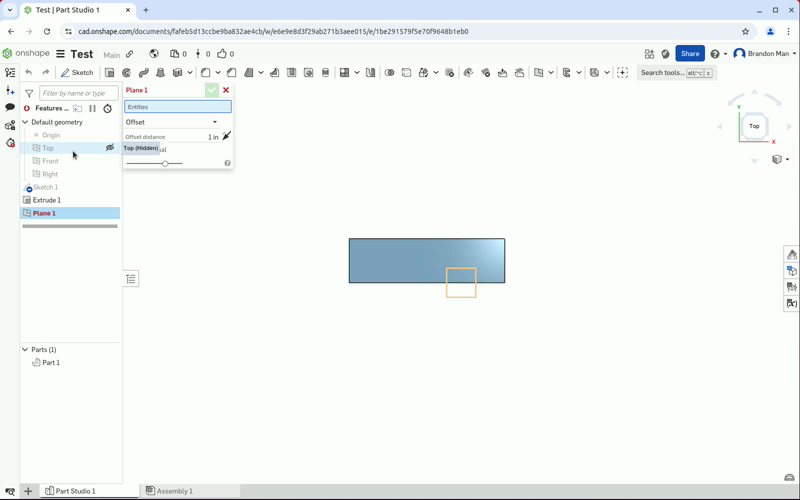
click(73, 150)
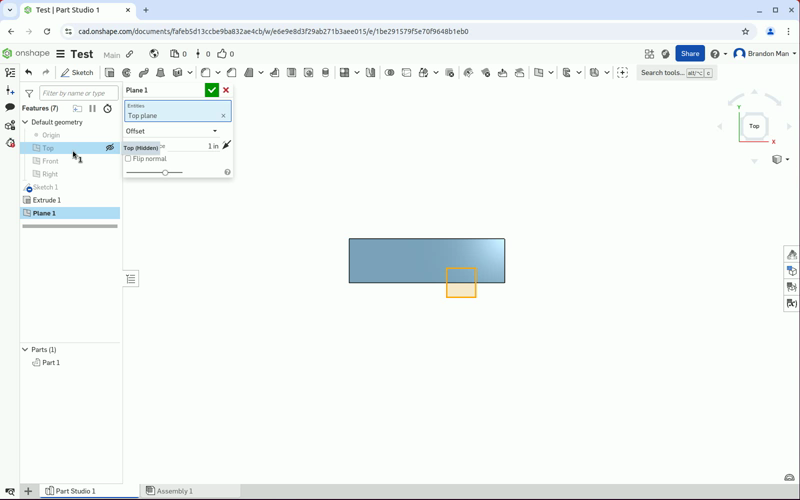
key(tab, 2)
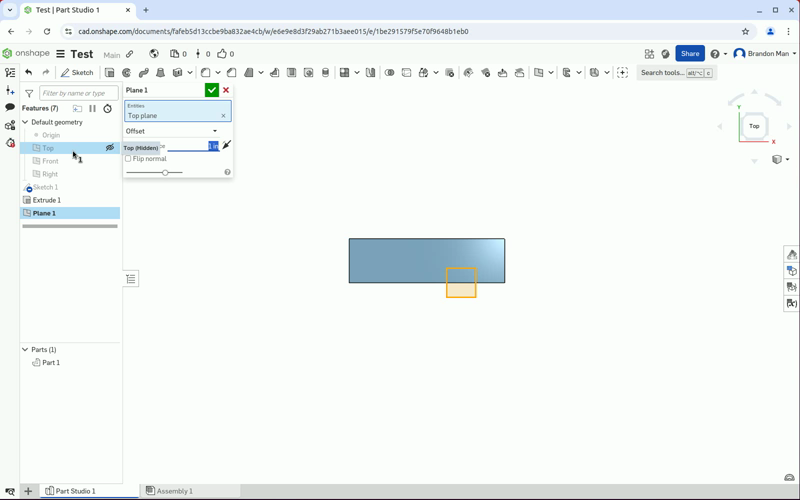
text(1.448)
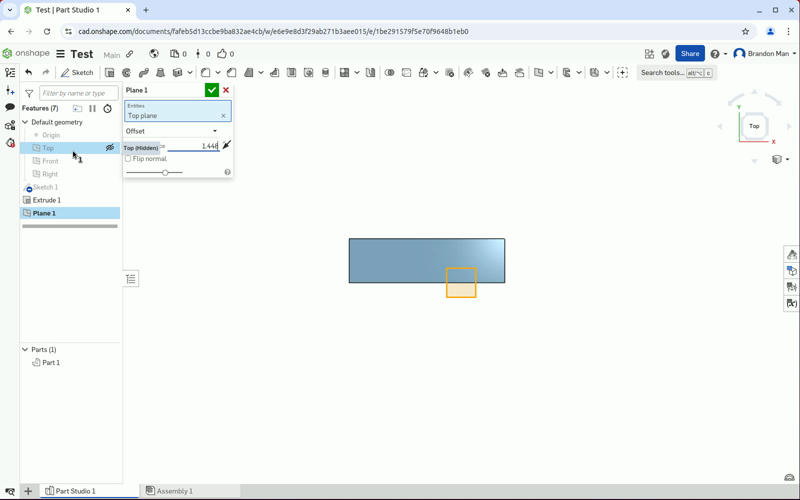
key(enter, 2)
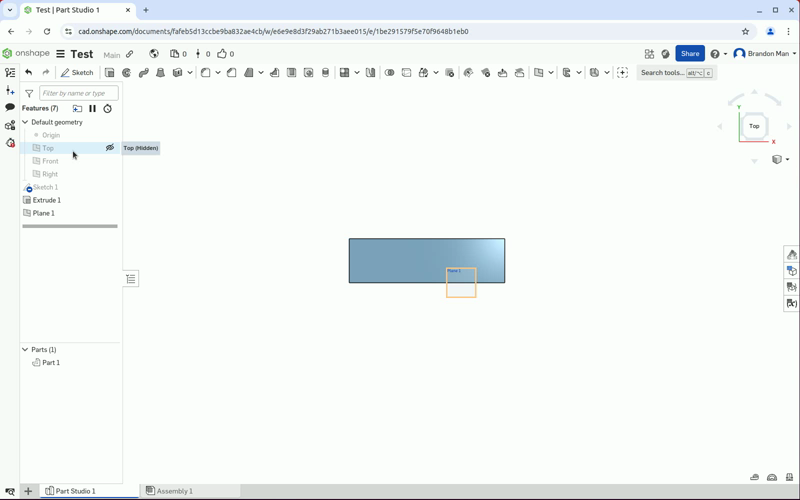
key(shift+s)
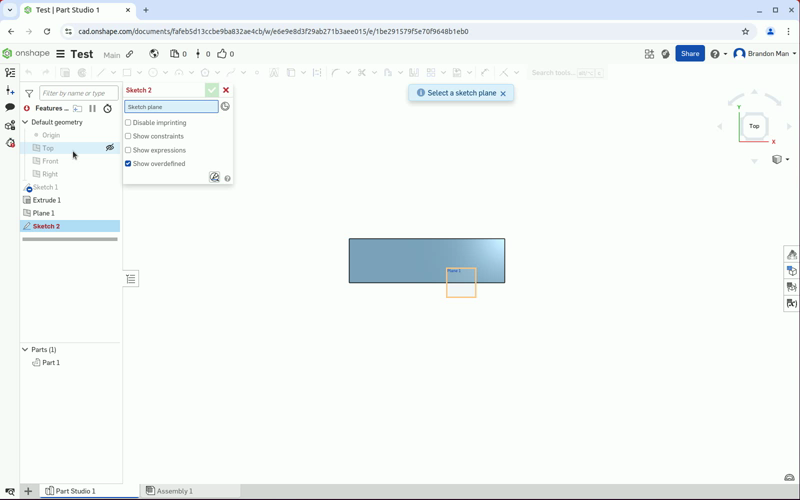
mouse_move(73, 215)
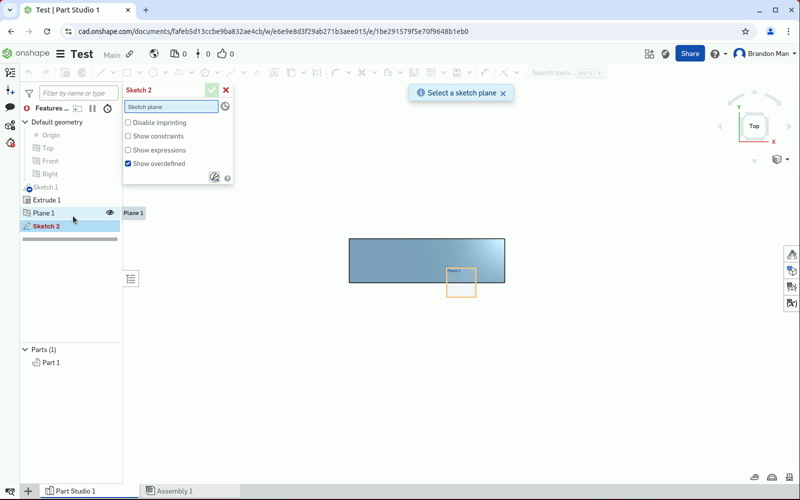
click(73, 215)
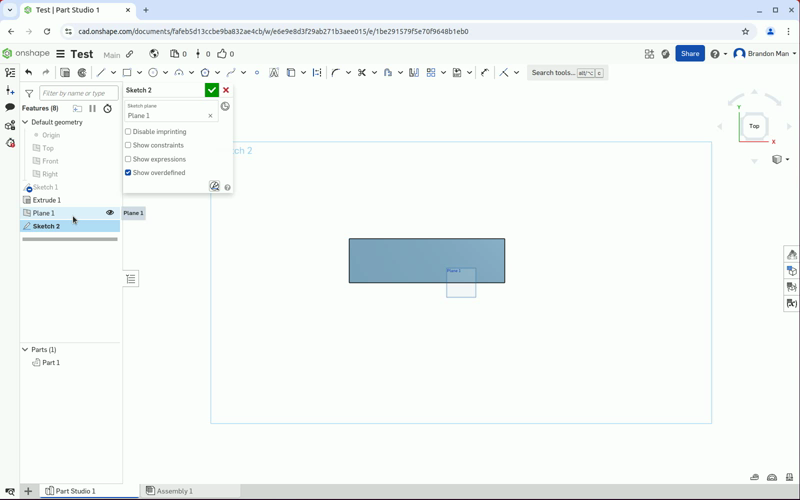
mouse_move(73, 352)
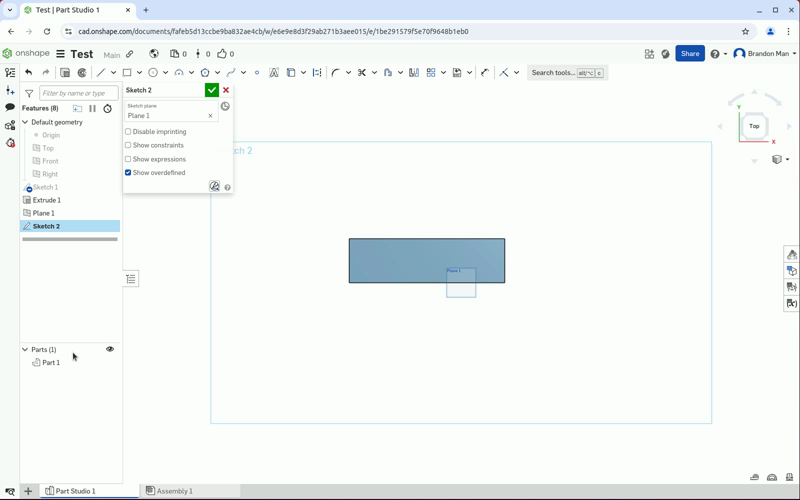
key(y)
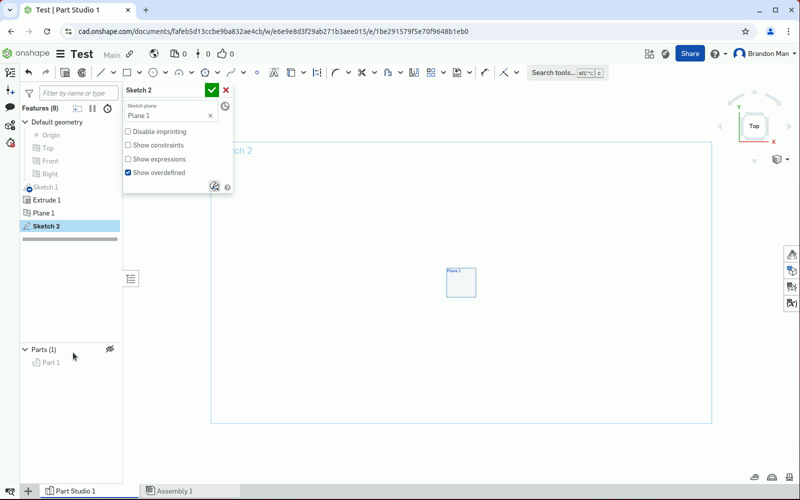
key(l)
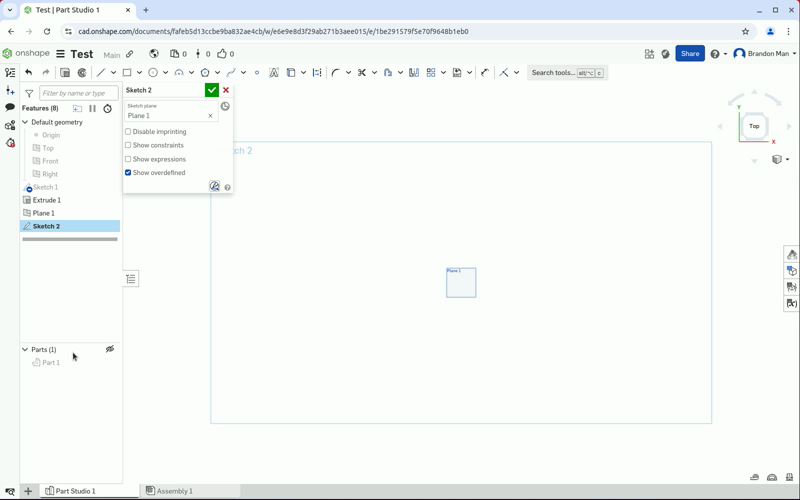
key_down(shift)
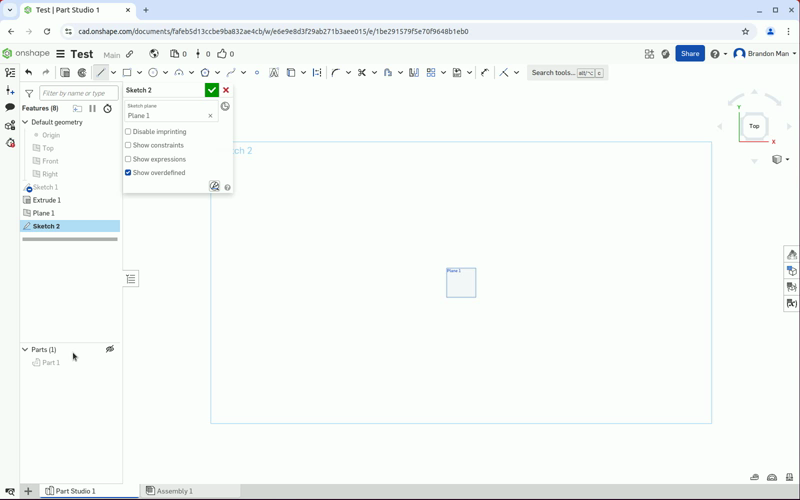
mouse_move(349, 282)
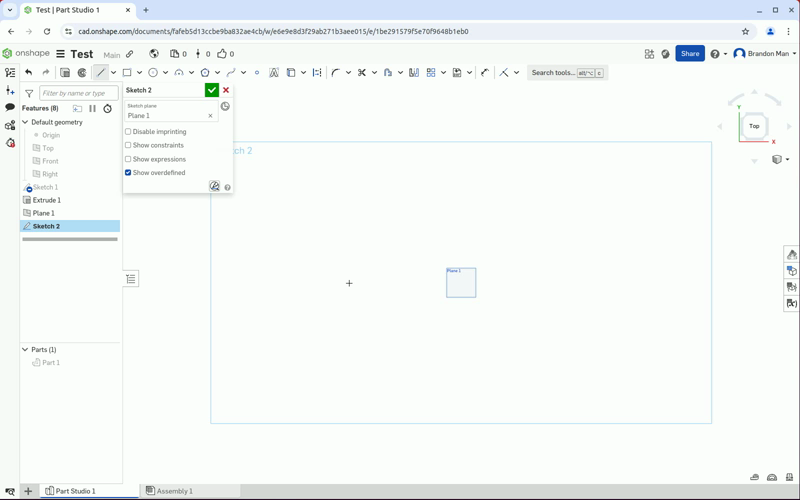
click(349, 282)
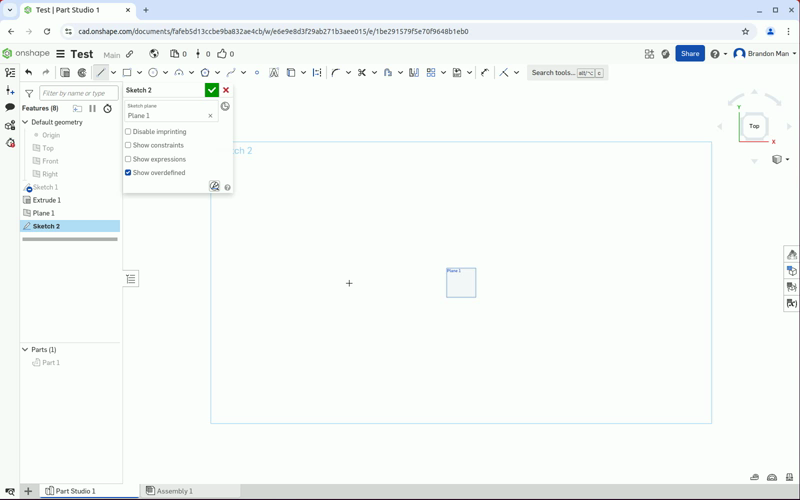
key_up(shift)
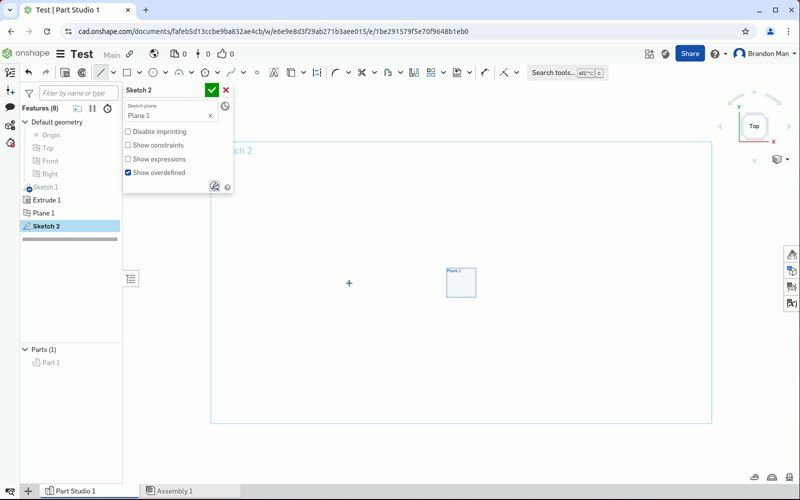
key_down(shift)
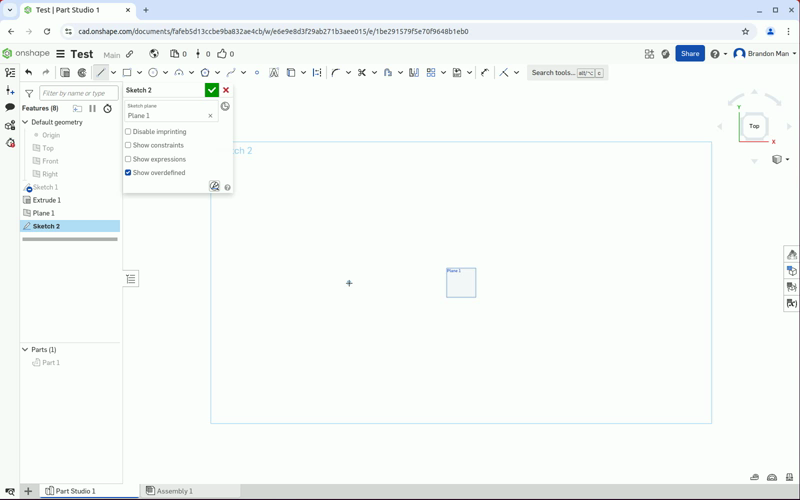
mouse_move(379, 282)
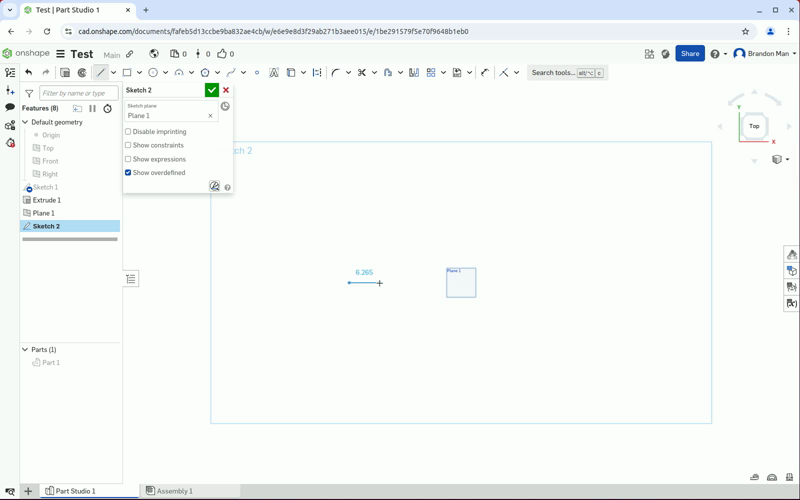
mouse_move(356, 282)
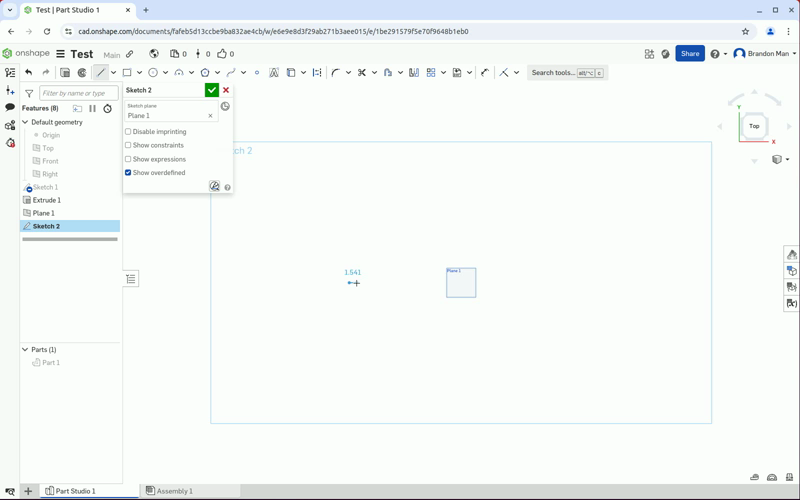
scroll(6)
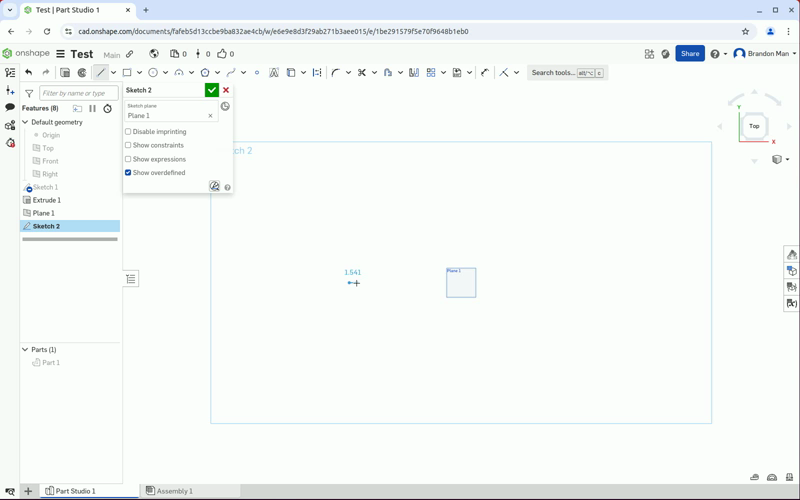
scroll(6)
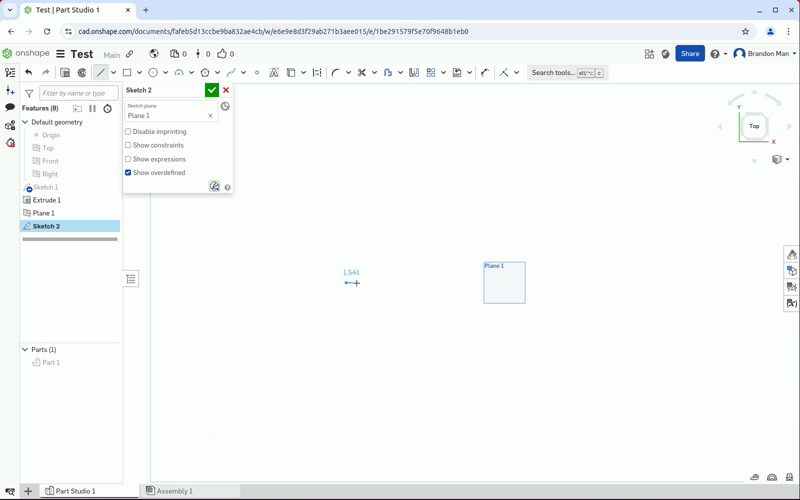
scroll(6)
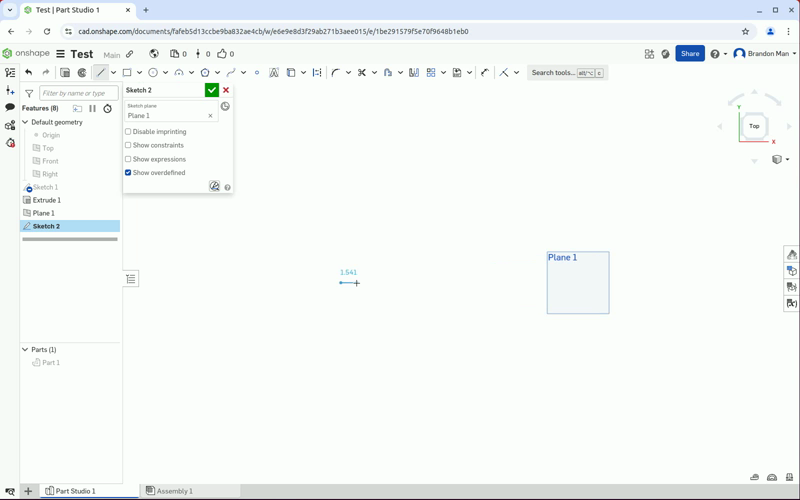
scroll(6)
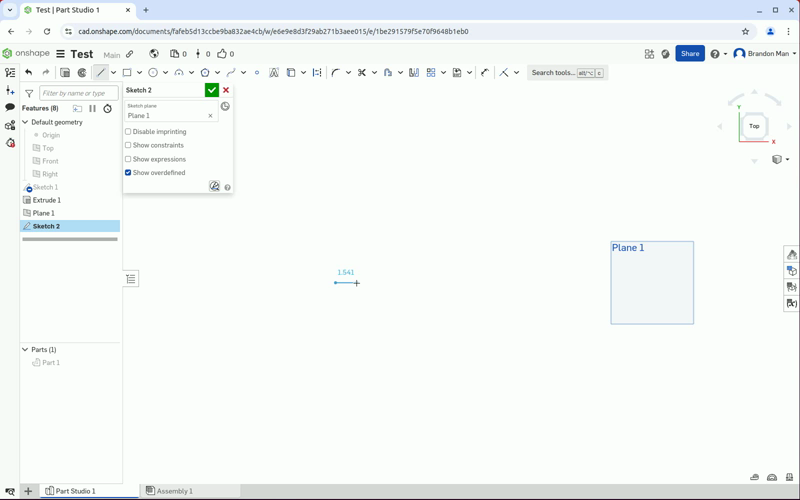
scroll(6)
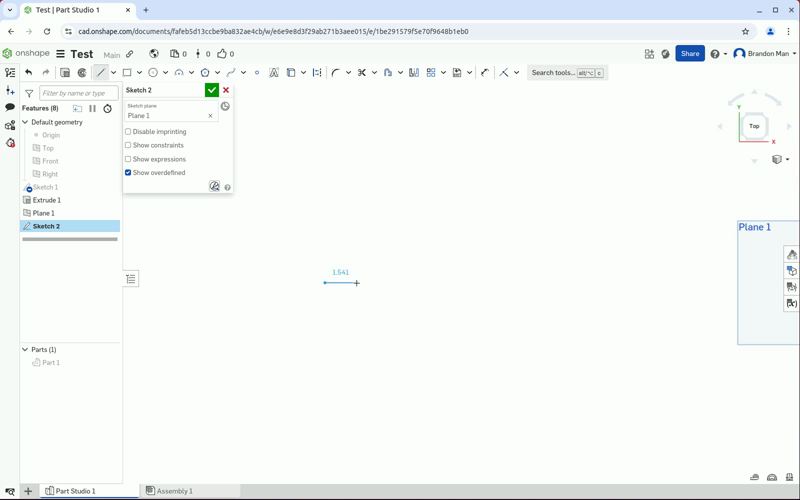
scroll(6)
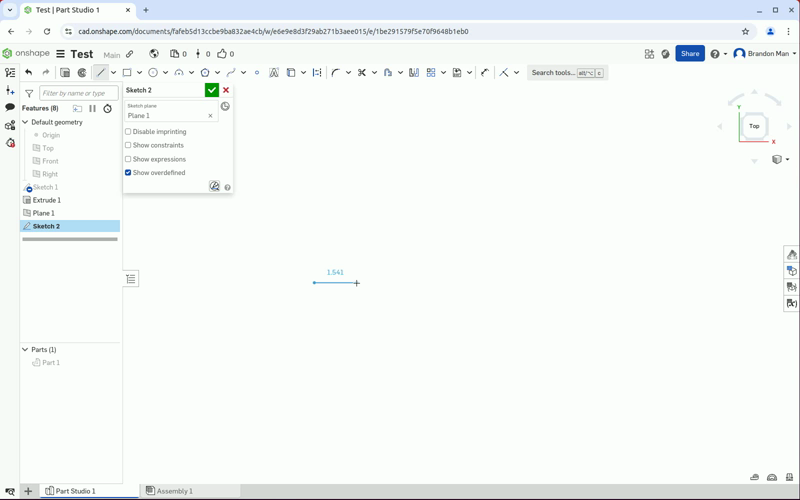
scroll(6)
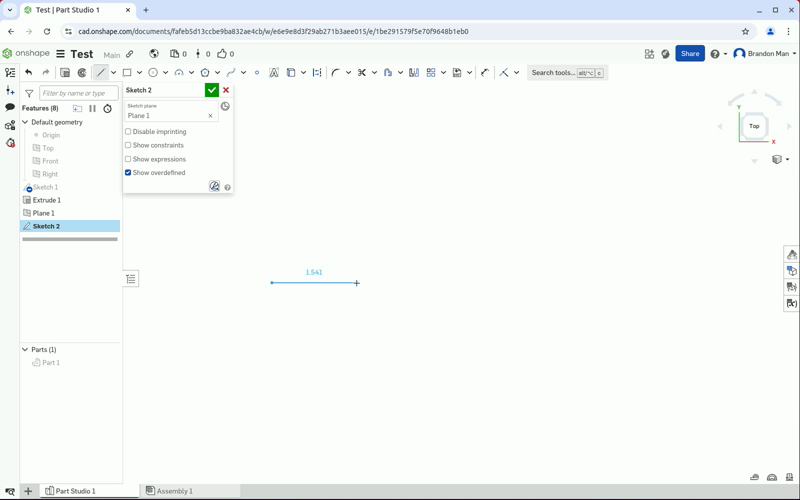
click(356, 282)
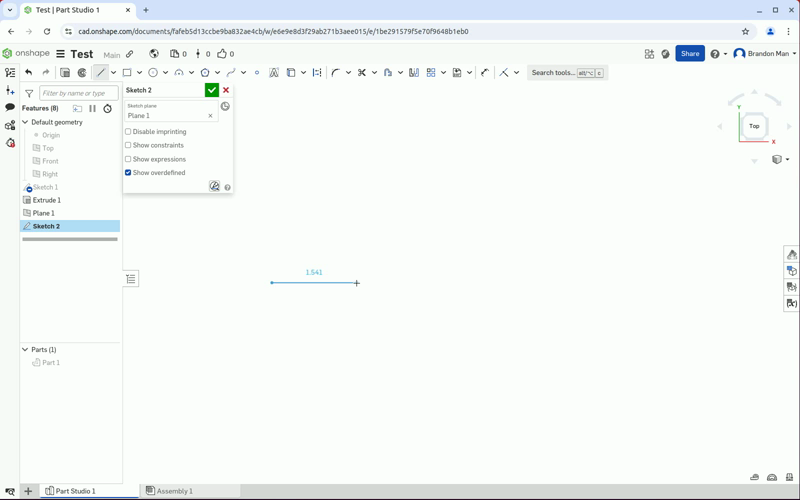
scroll(-6)
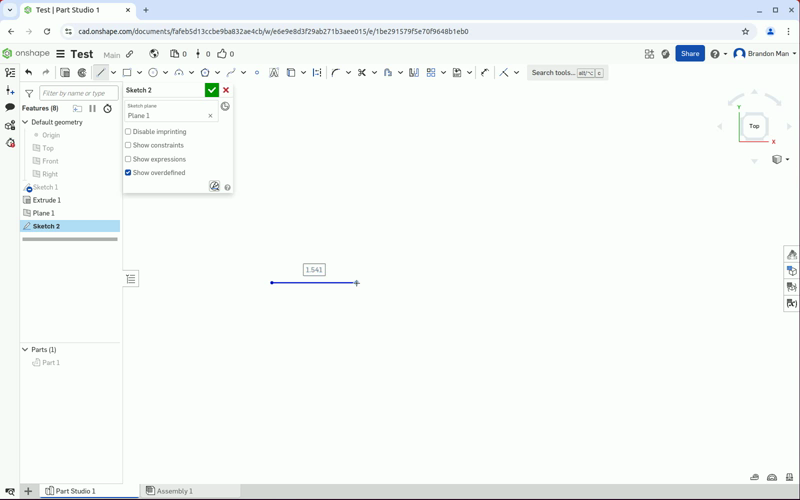
scroll(-6)
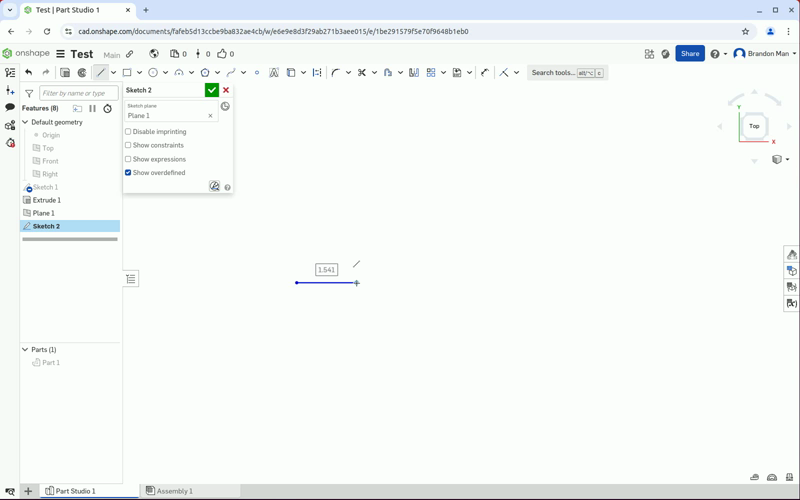
scroll(-6)
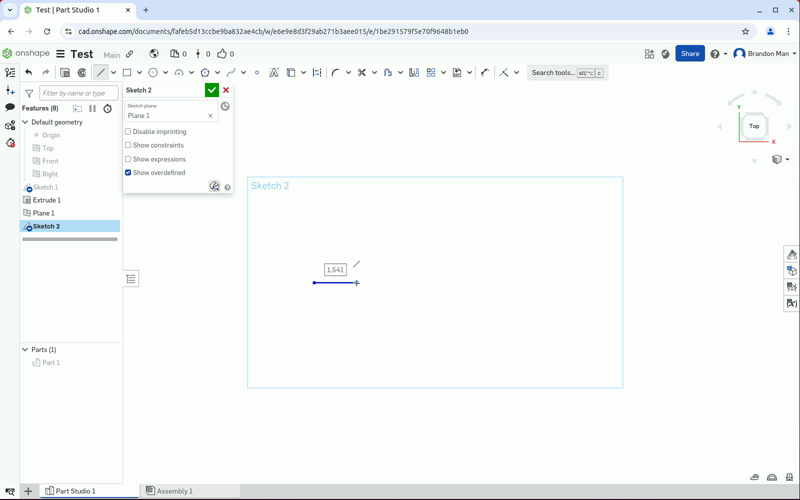
scroll(-6)
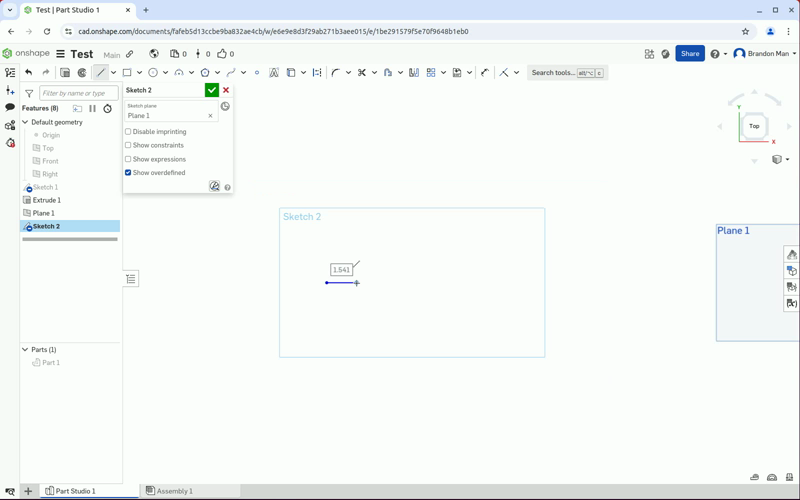
scroll(-6)
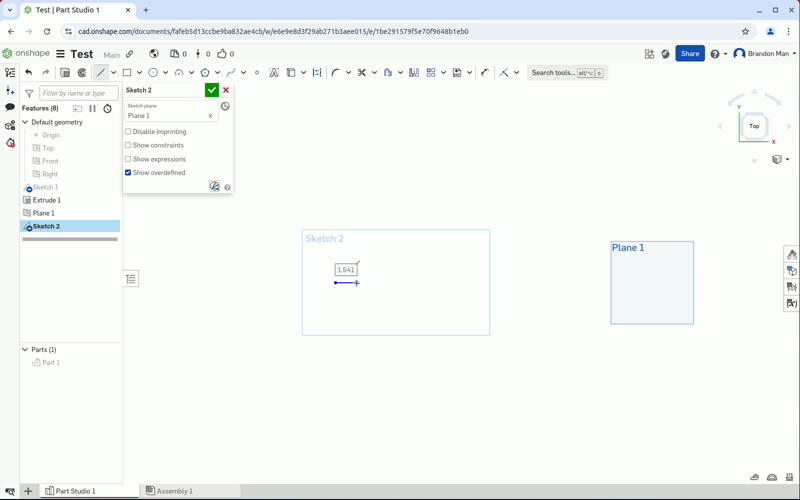
scroll(-6)
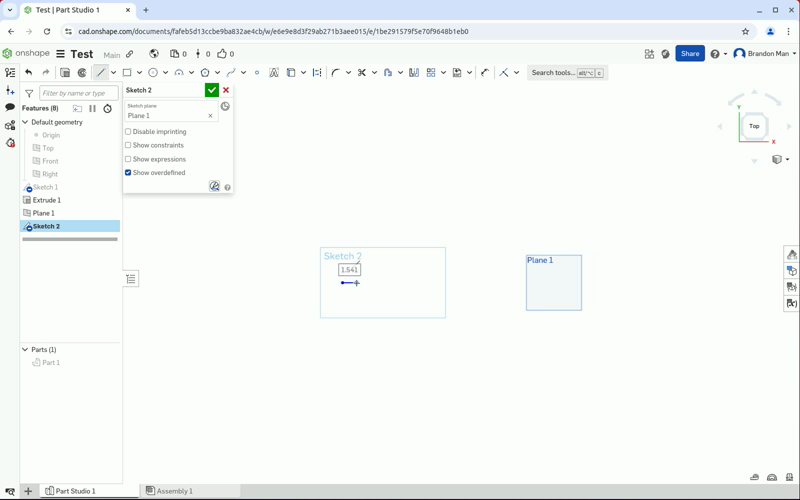
scroll(-6)
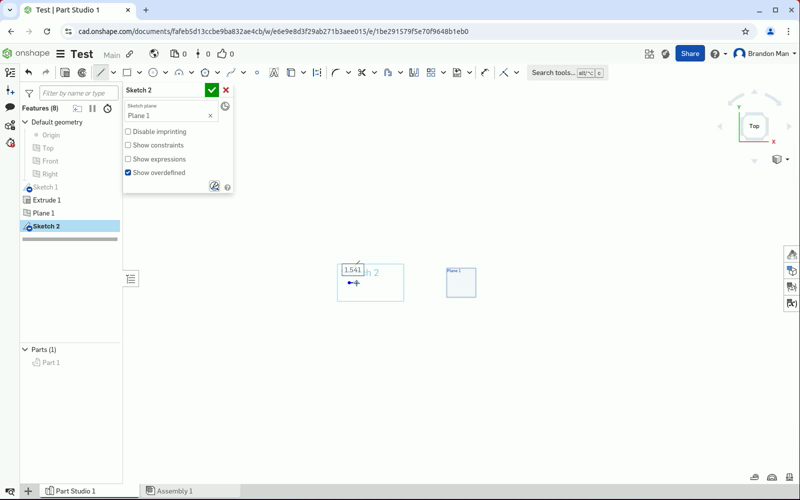
key_up(shift)
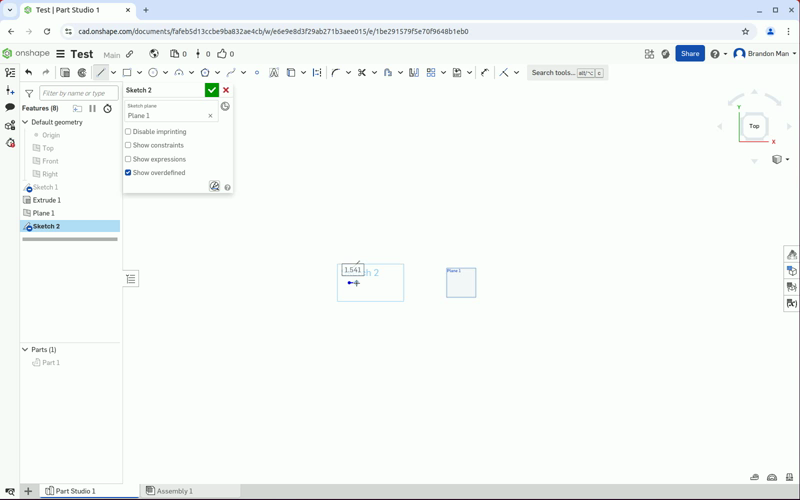
key_down(shift)
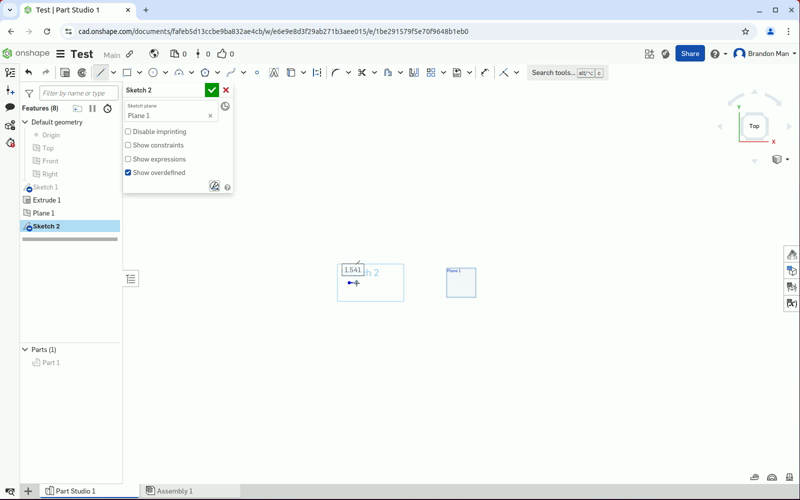
mouse_move(386, 282)
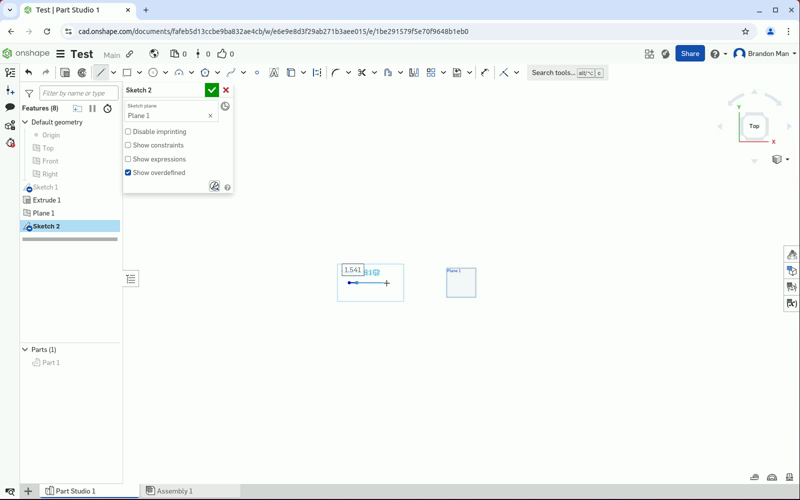
mouse_move(356, 237)
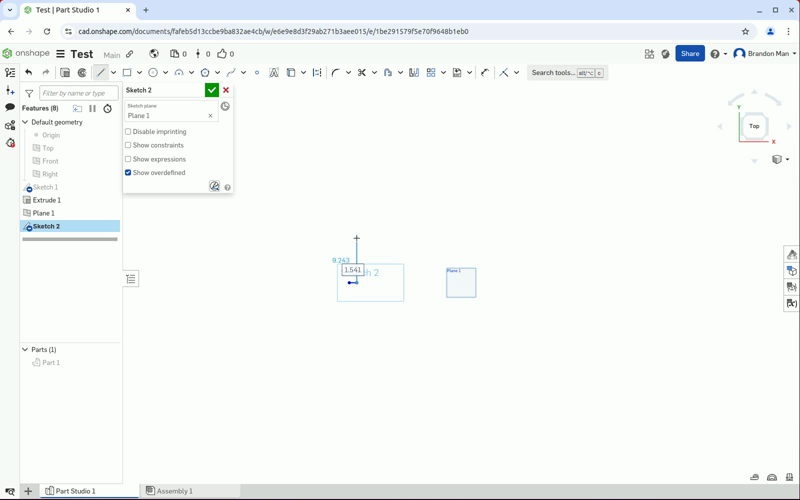
click(356, 237)
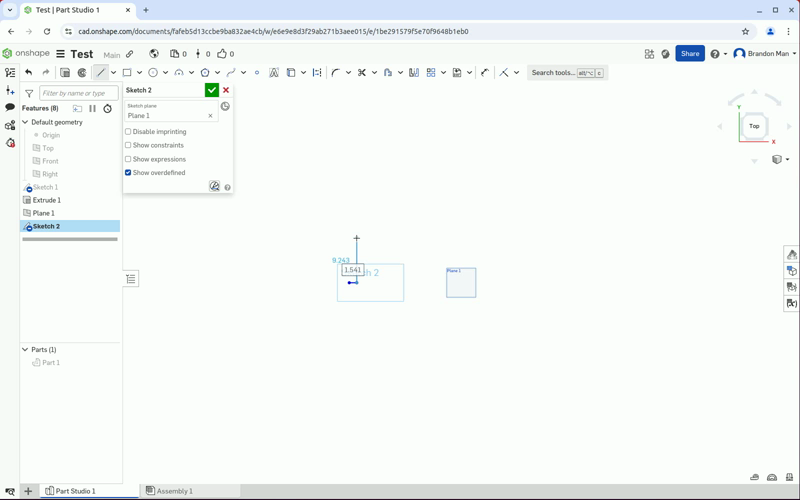
key_up(shift)
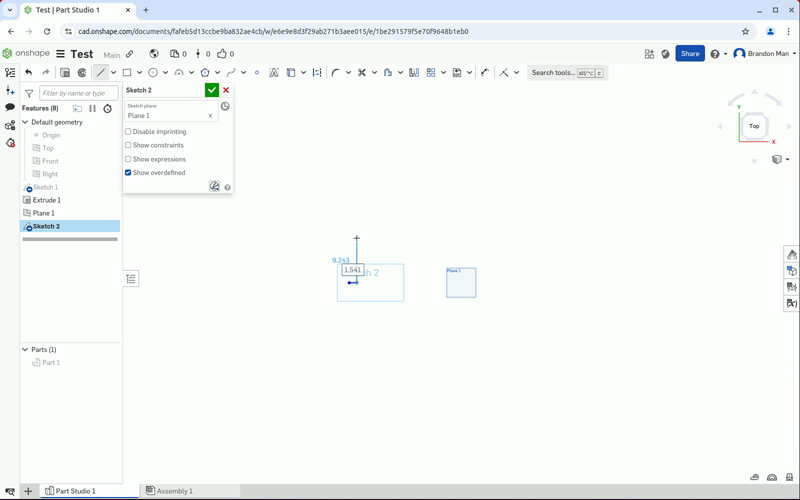
key_down(shift)
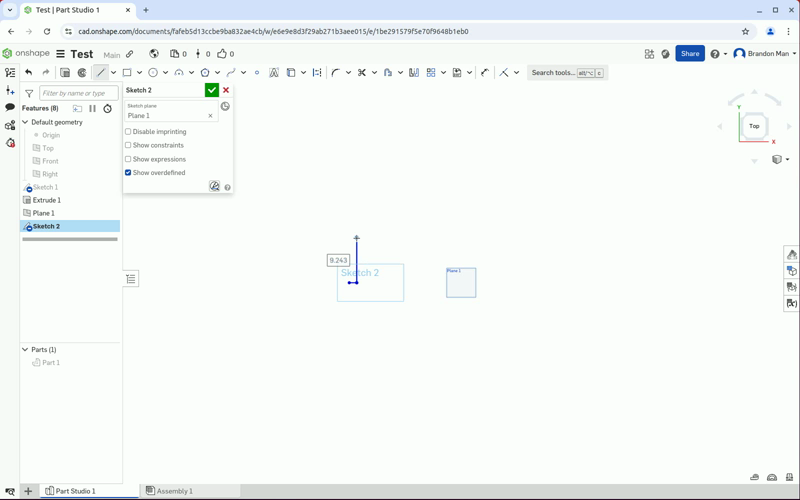
mouse_move(386, 237)
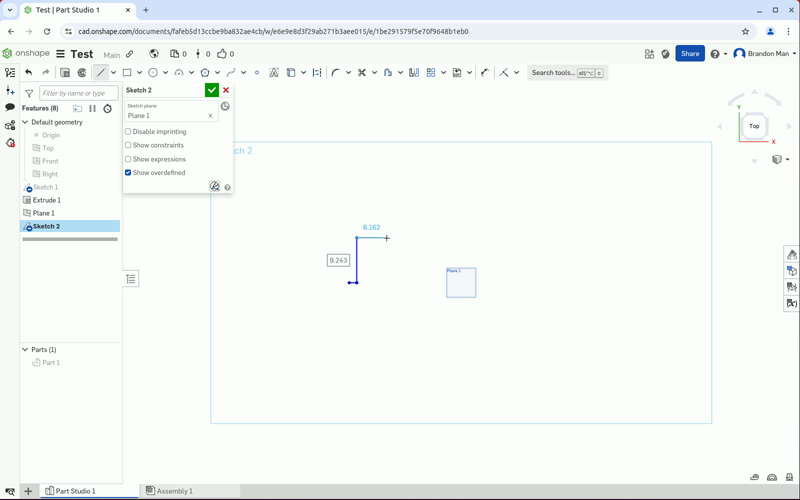
mouse_move(349, 237)
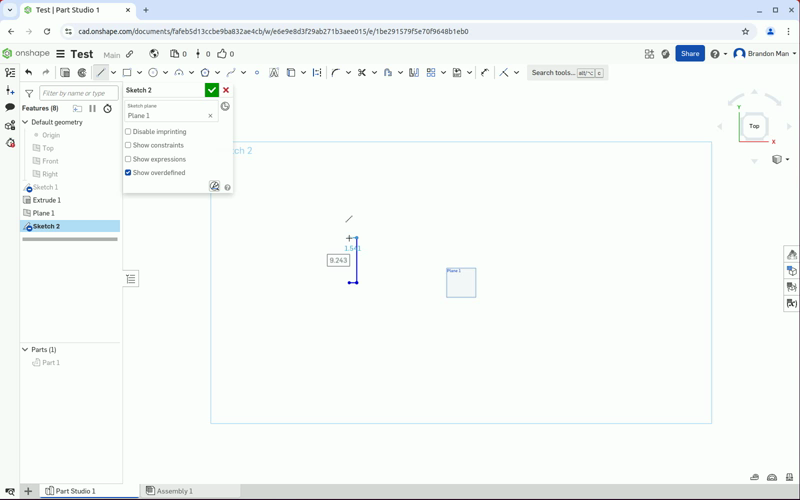
scroll(6)
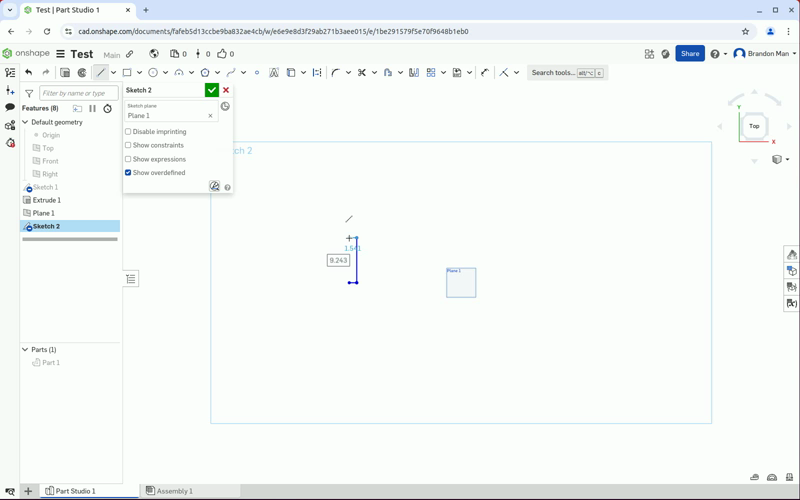
scroll(6)
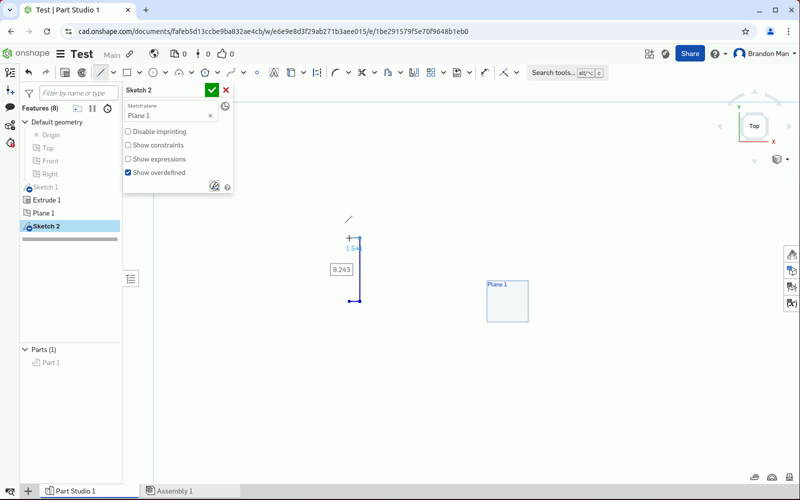
scroll(6)
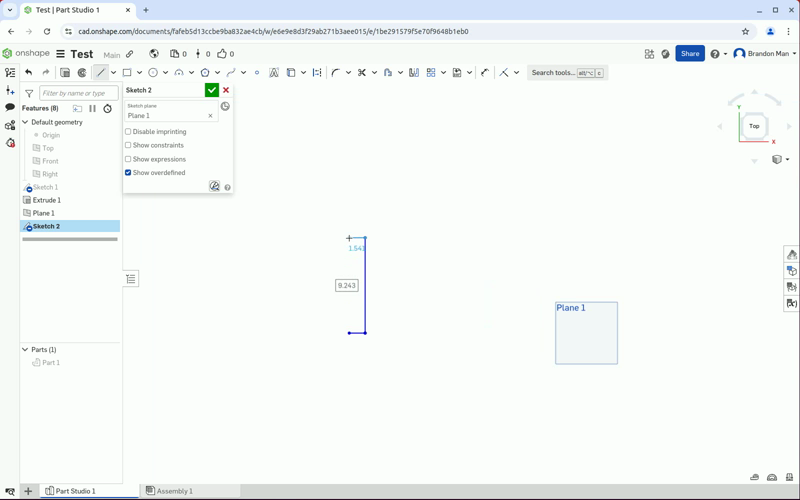
scroll(6)
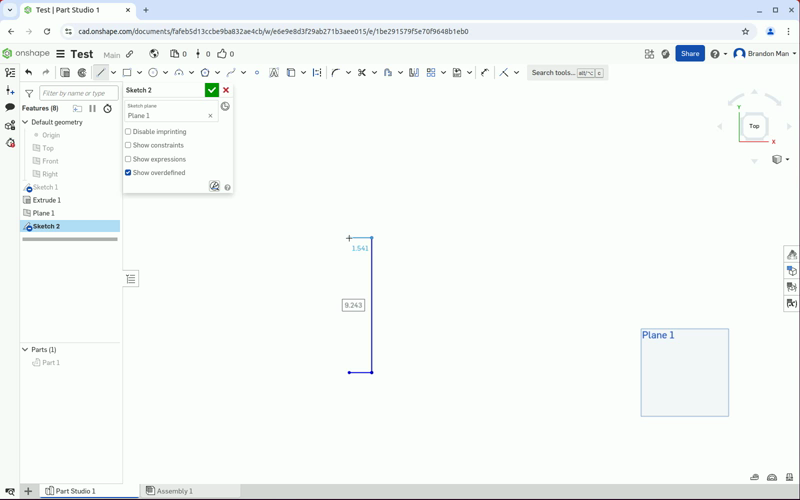
scroll(6)
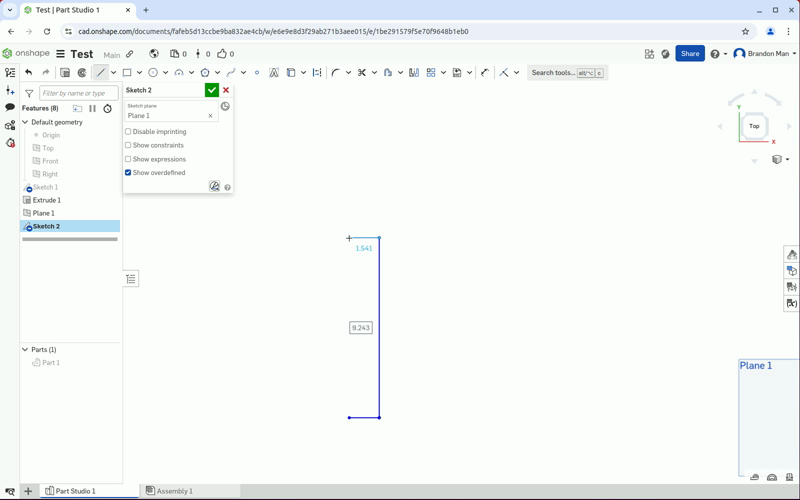
scroll(6)
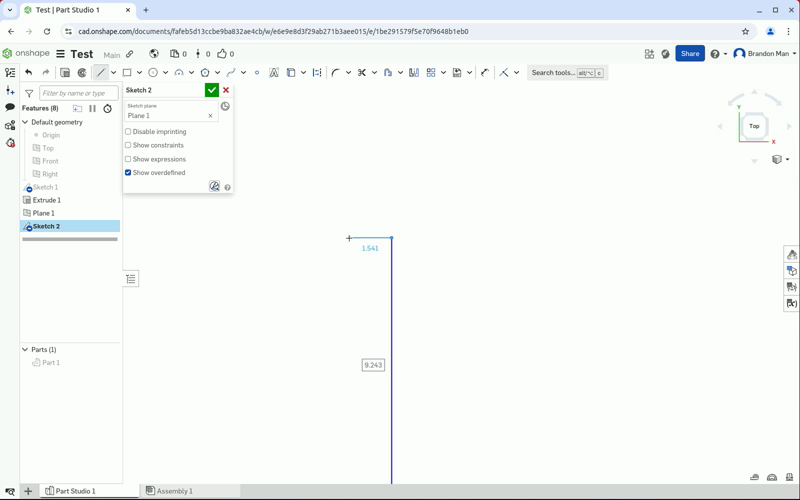
scroll(6)
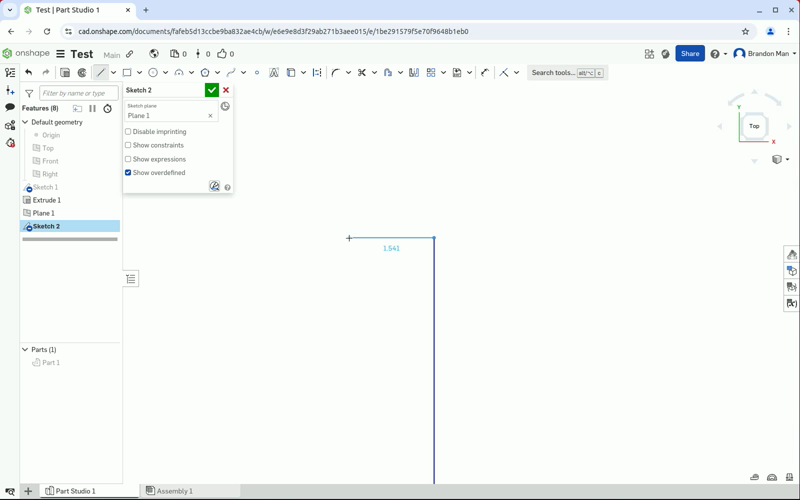
click(349, 237)
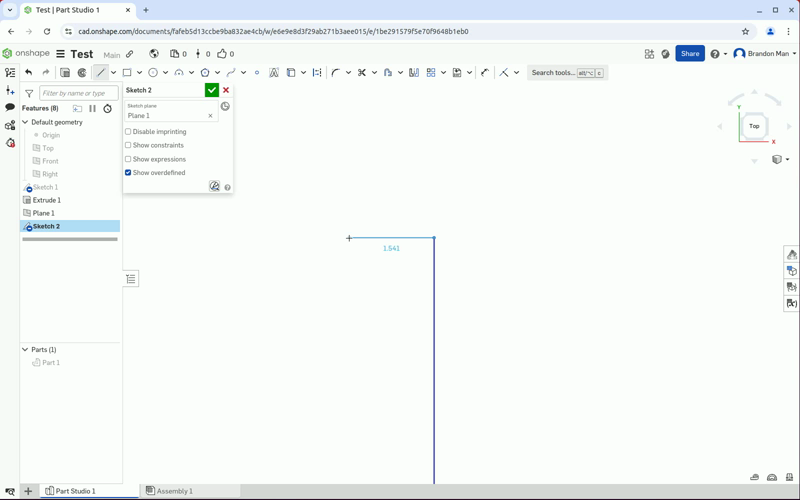
scroll(-6)
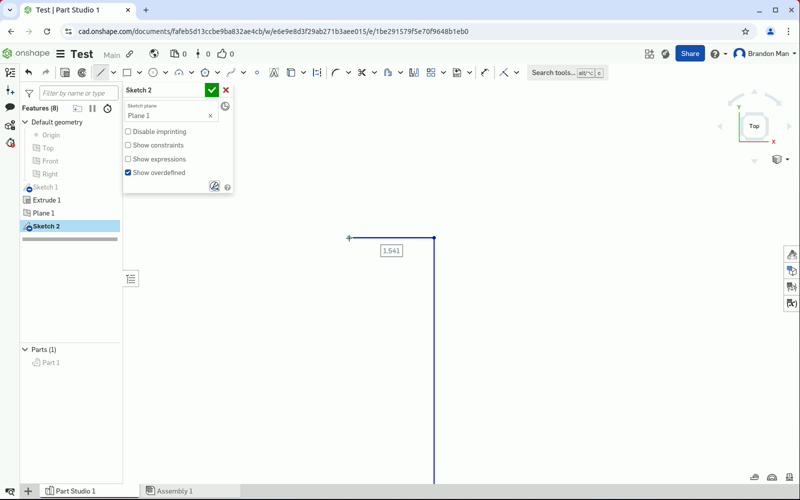
scroll(-6)
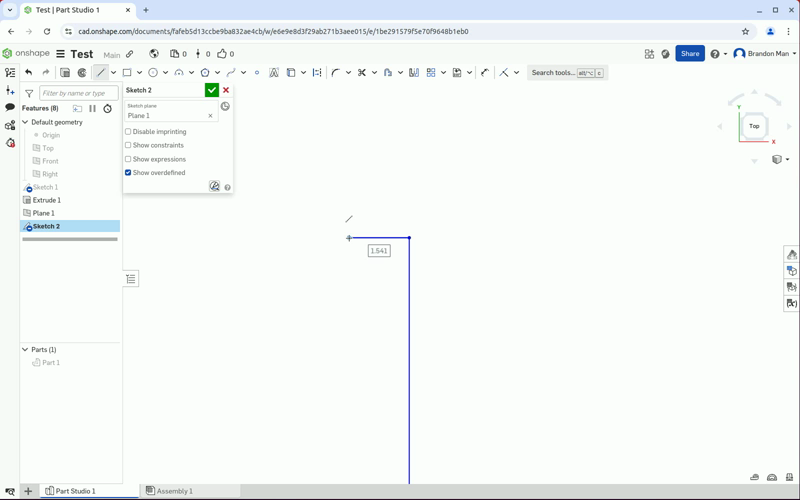
scroll(-6)
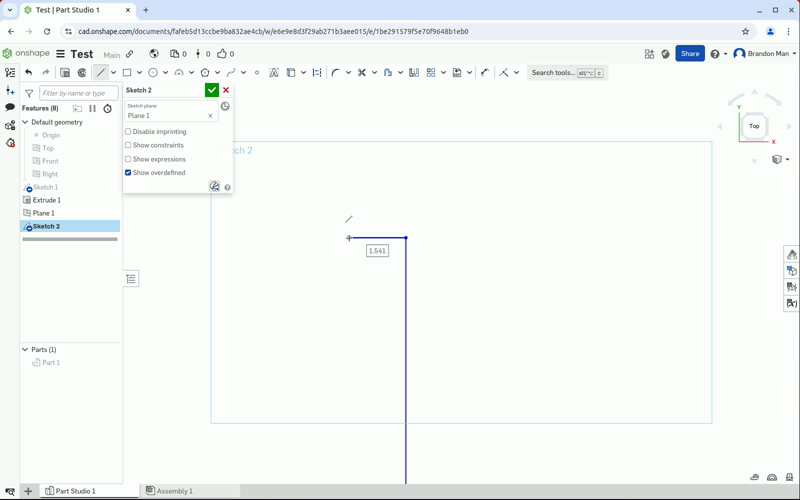
scroll(-6)
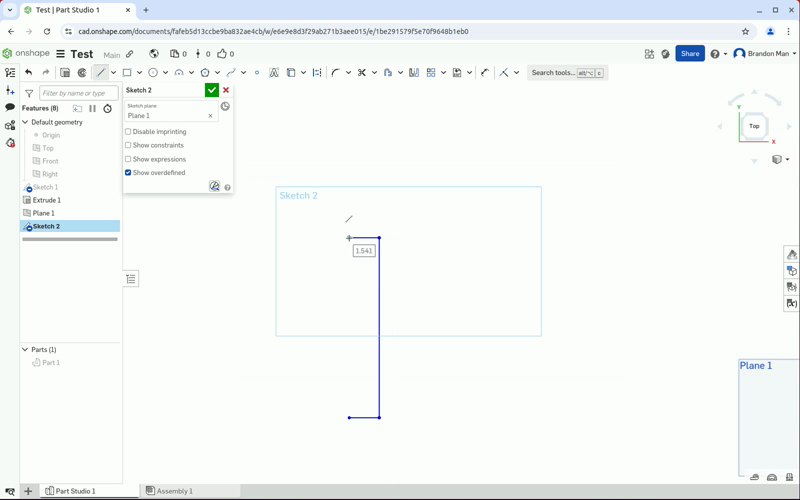
scroll(-6)
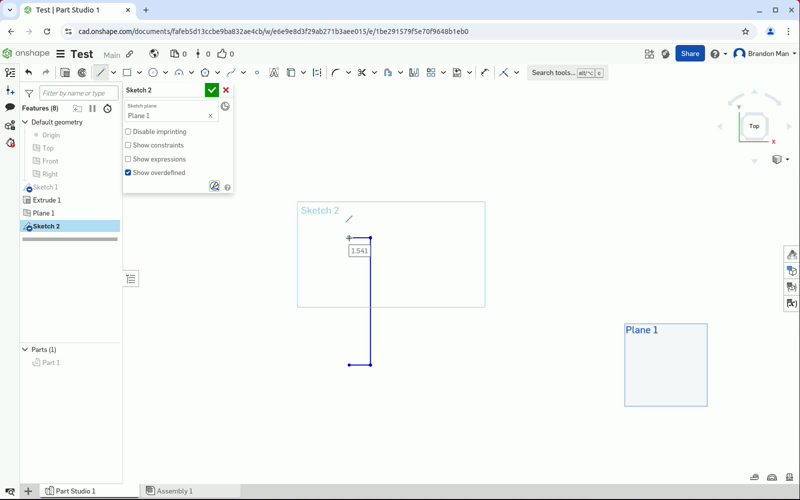
scroll(-6)
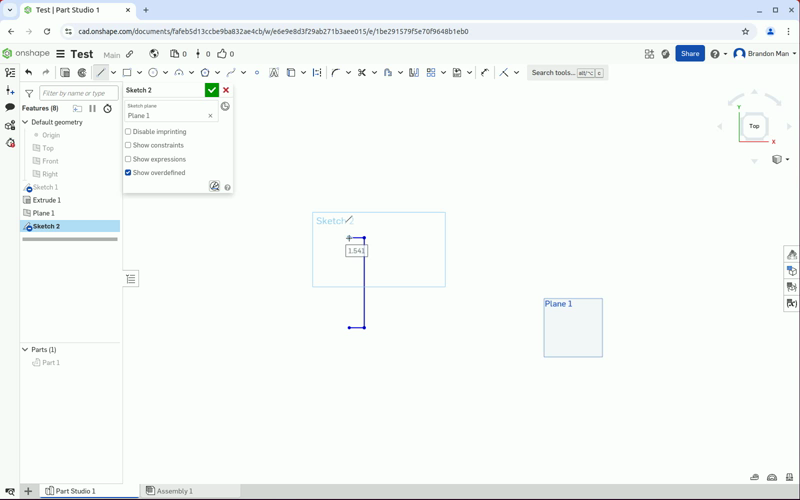
scroll(-6)
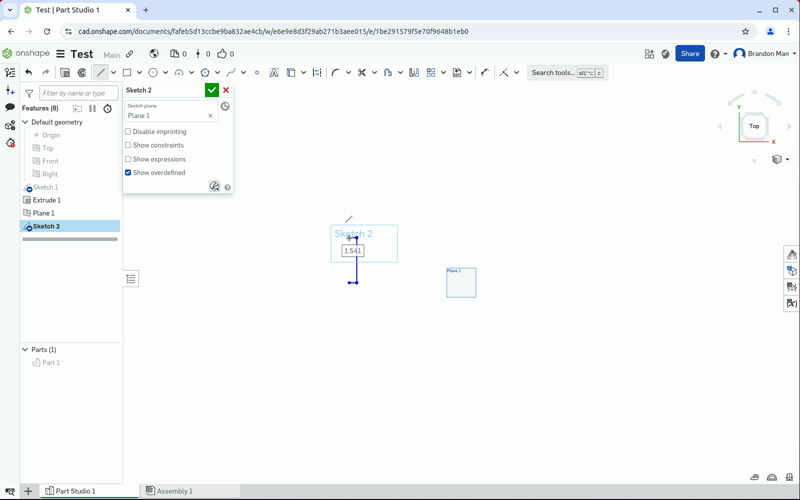
key_up(shift)
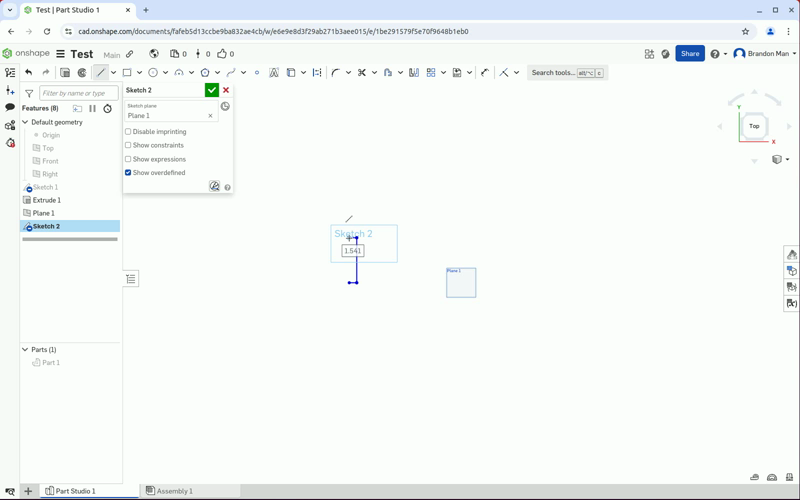
mouse_move(379, 237)
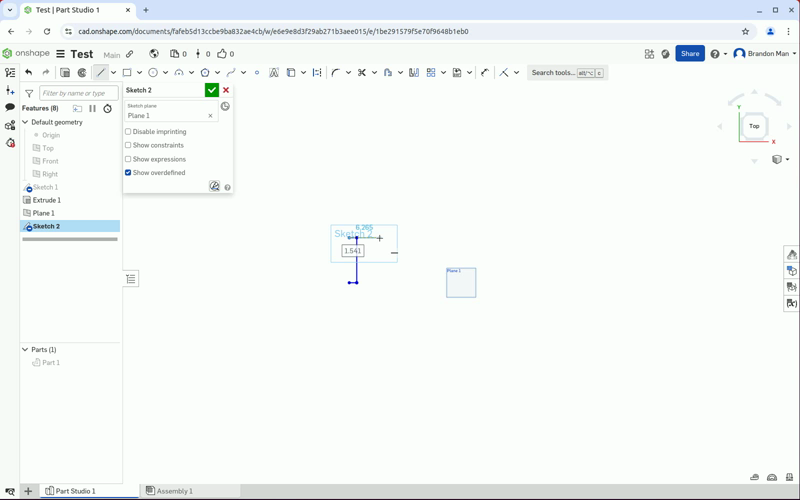
key_down(shift)
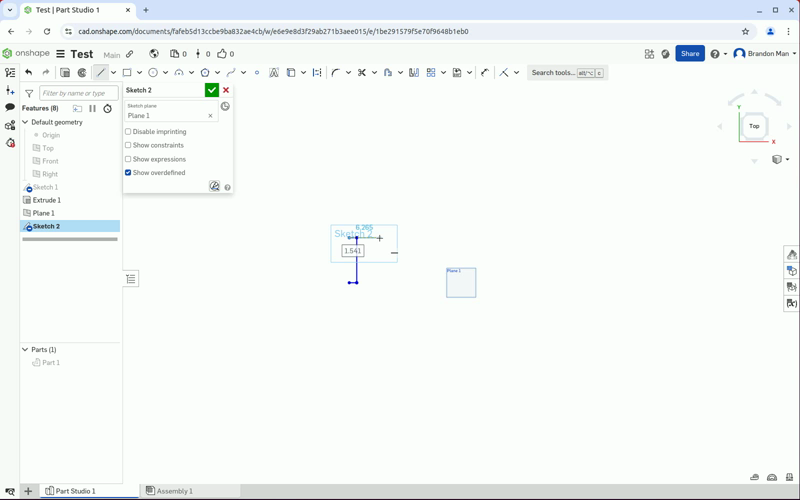
mouse_move(349, 282)
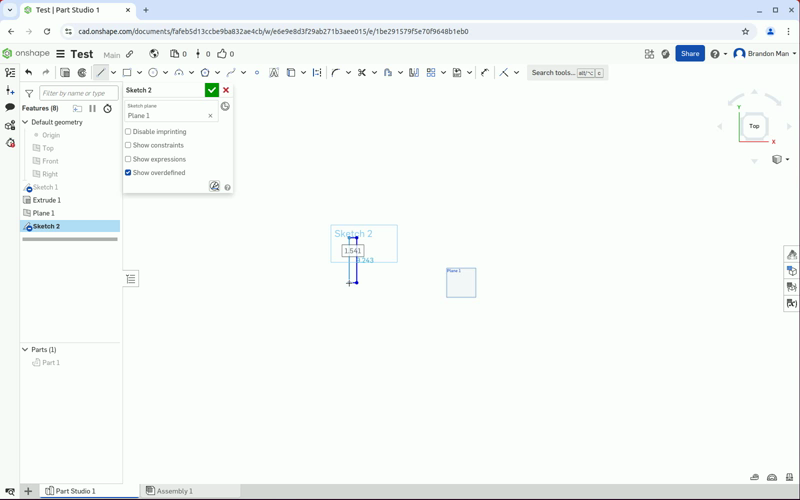
key_up(shift)
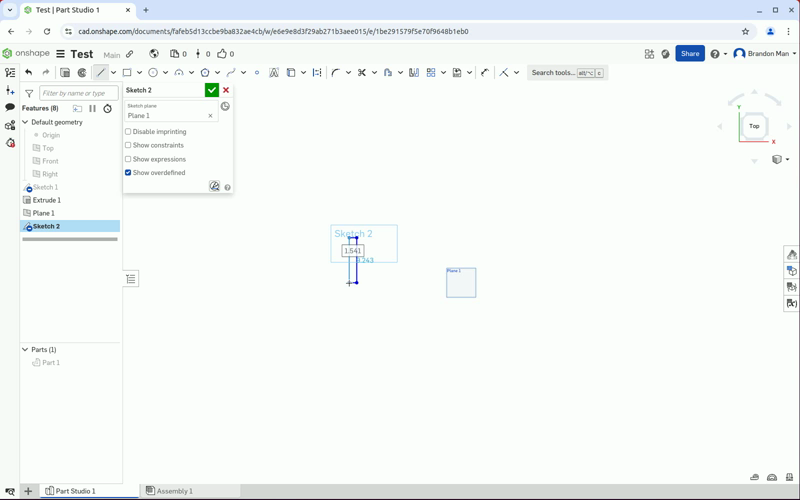
click(349, 282)
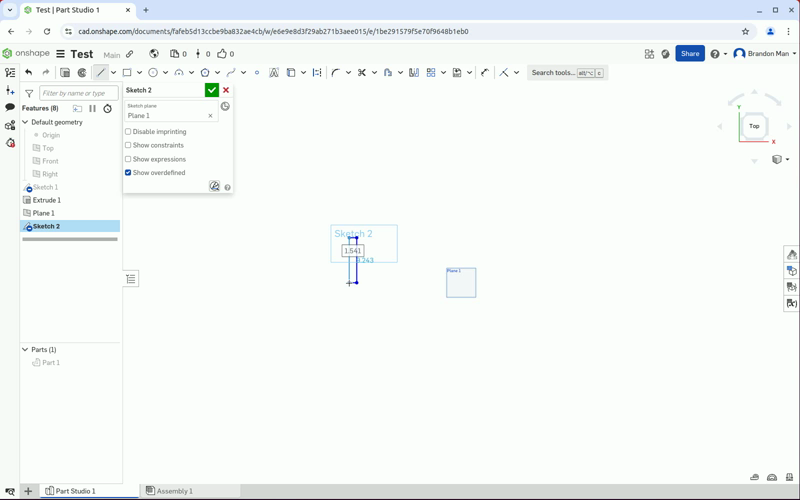
key(esc)
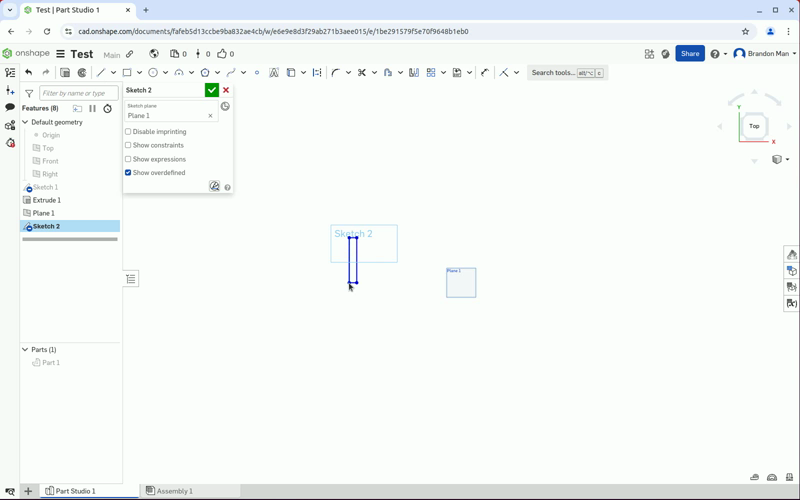
mouse_move(351, 255)
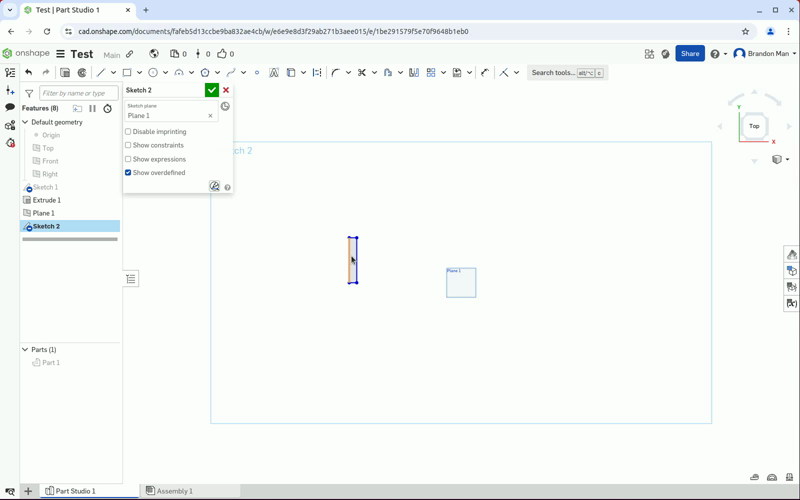
scroll(6)
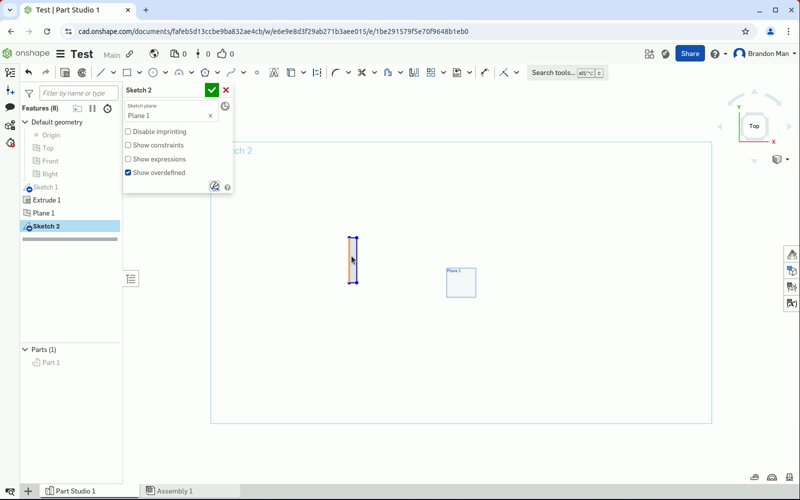
scroll(6)
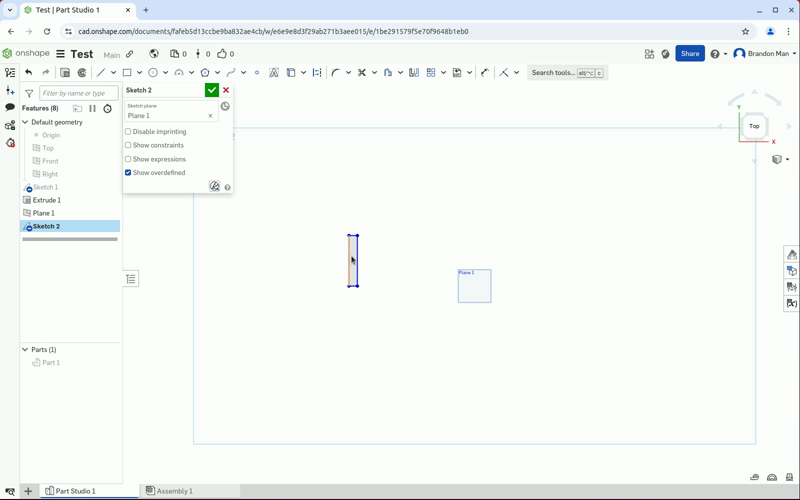
scroll(6)
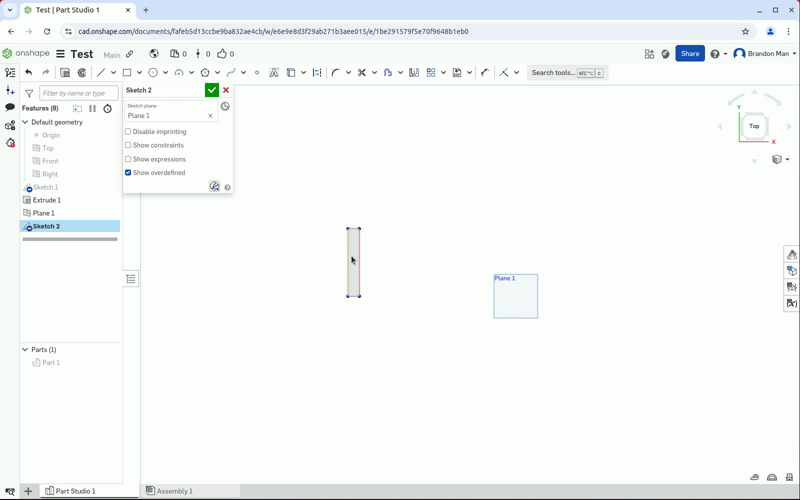
scroll(6)
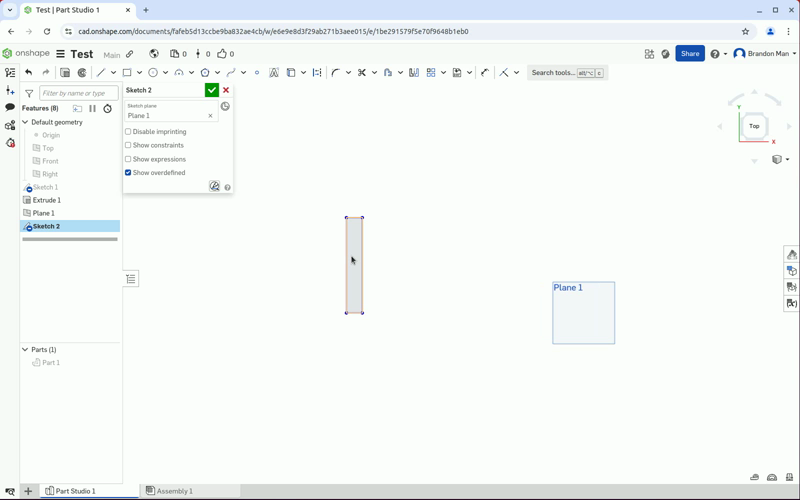
scroll(6)
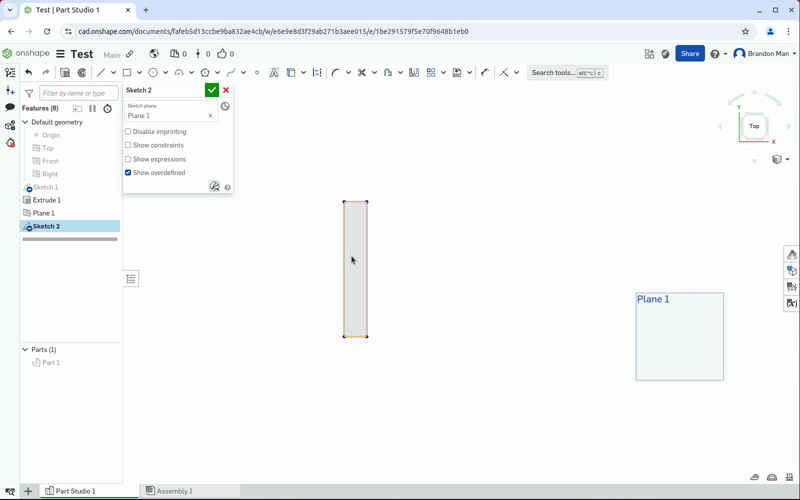
scroll(6)
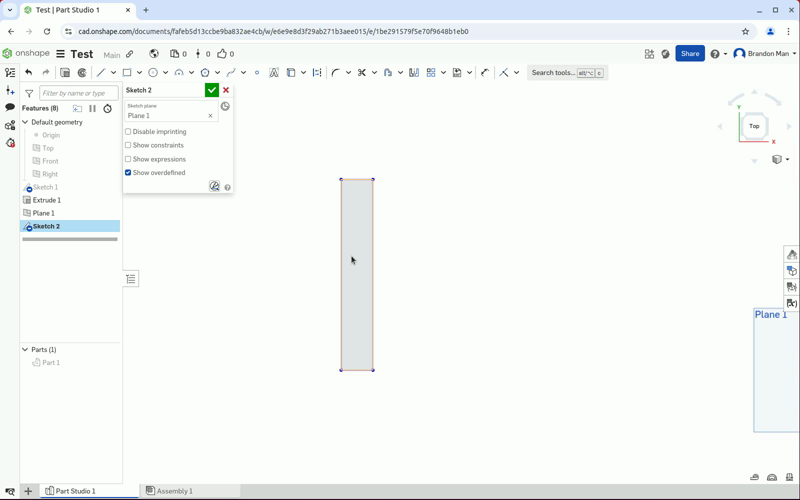
scroll(6)
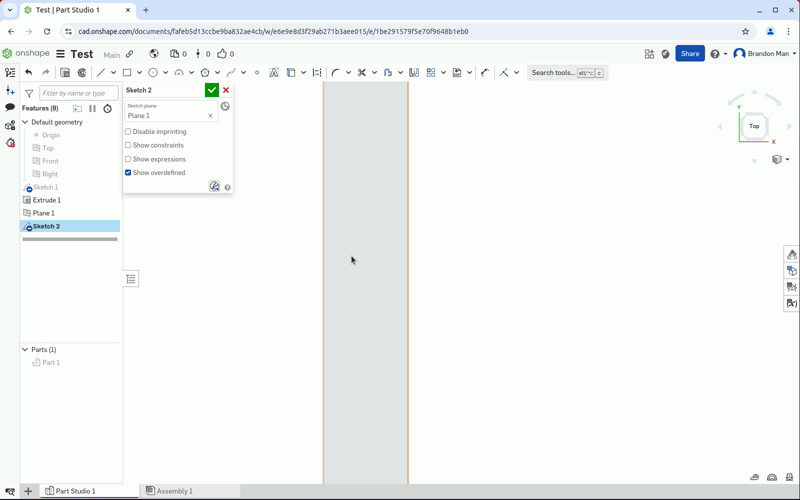
click(351, 255)
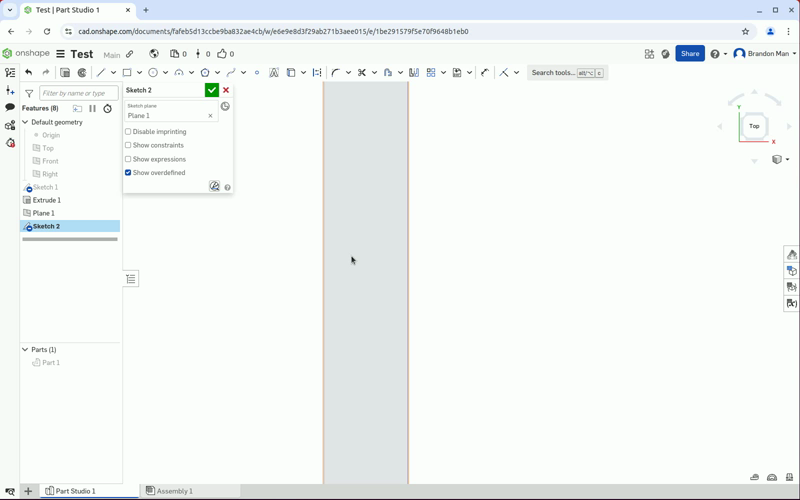
scroll(-6)
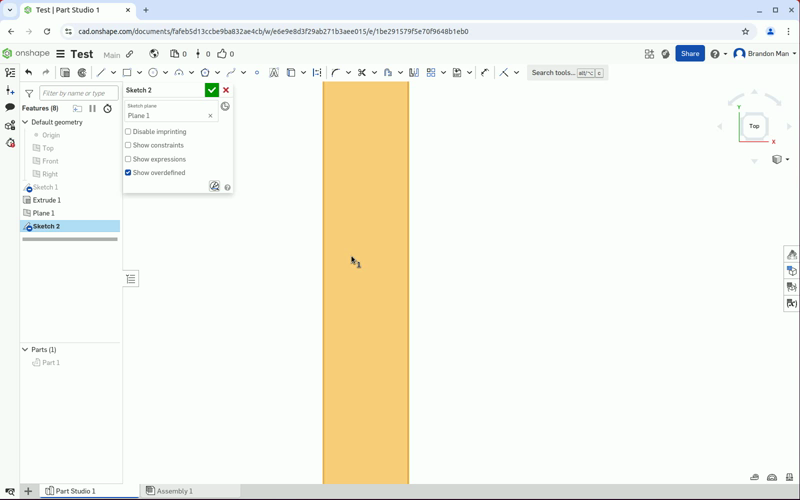
scroll(-6)
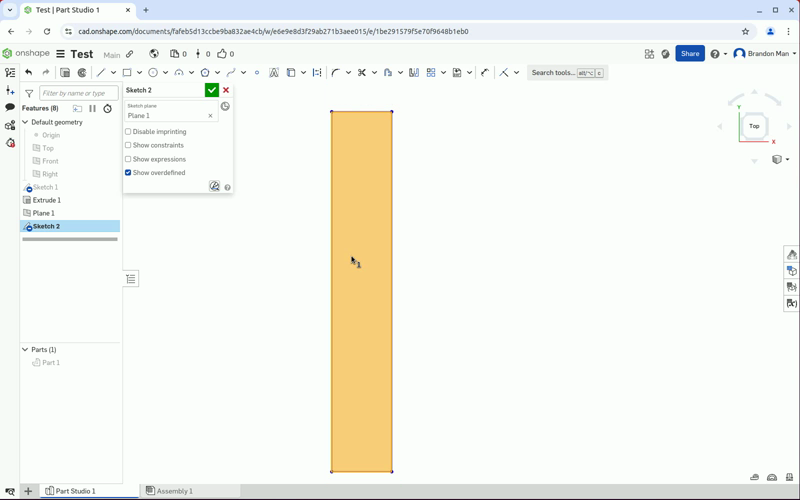
scroll(-6)
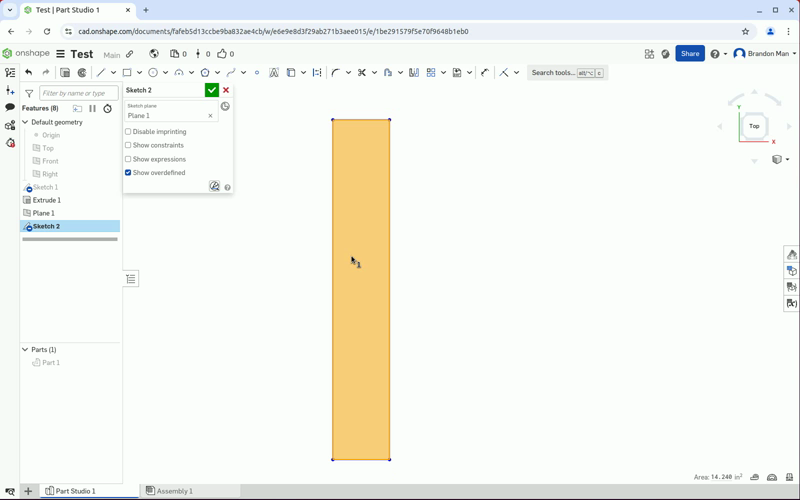
scroll(-6)
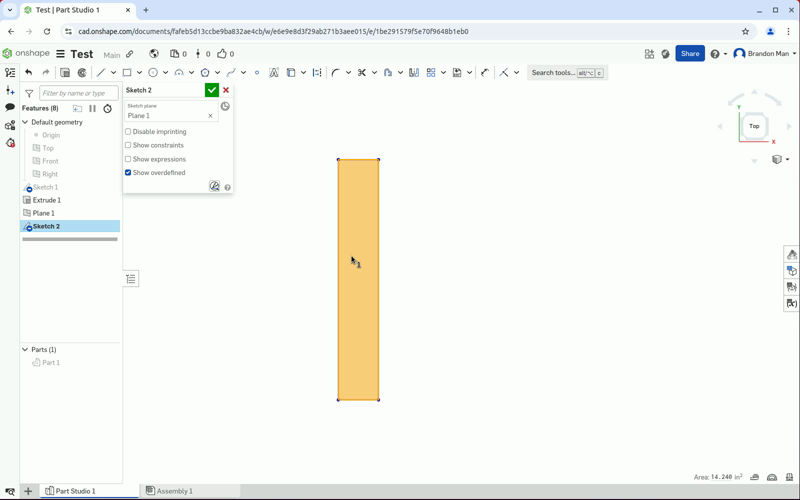
scroll(-6)
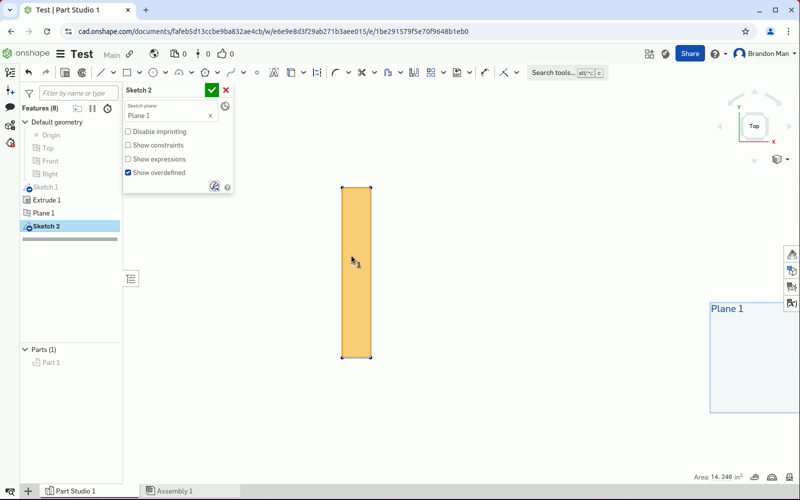
scroll(-6)
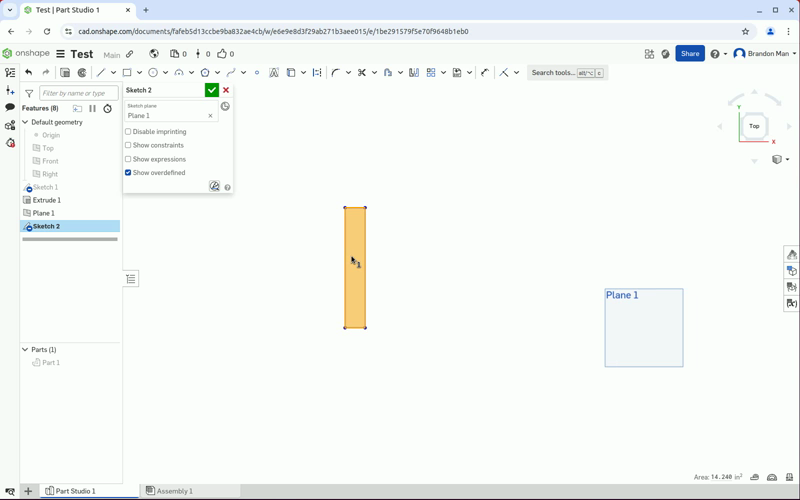
scroll(-6)
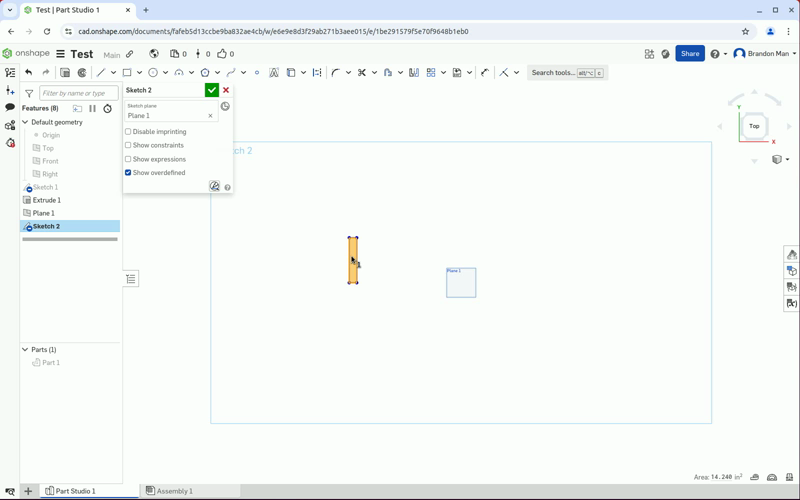
mouse_move(73, 352)
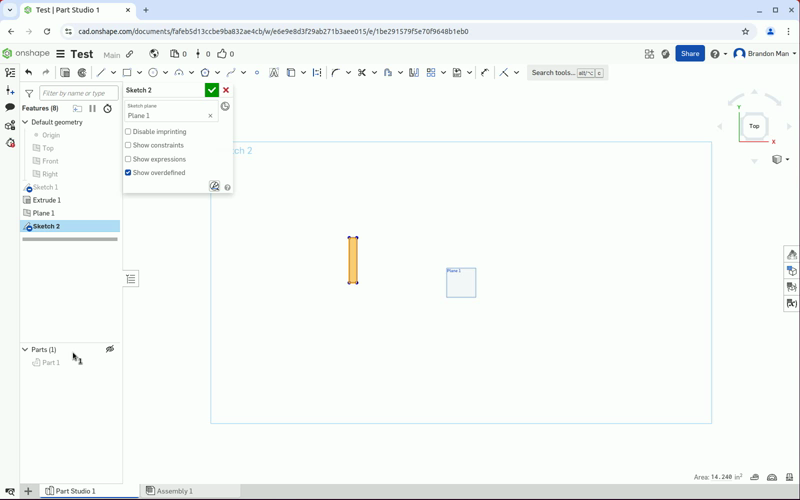
key(shift+y)
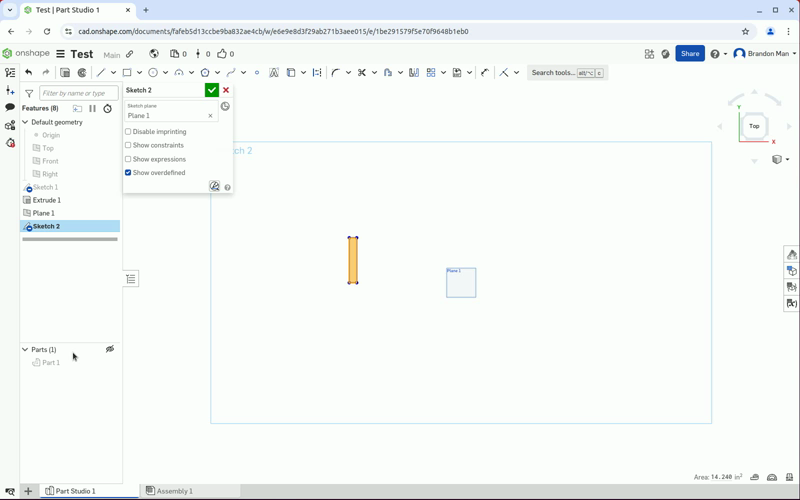
key(shift+e)
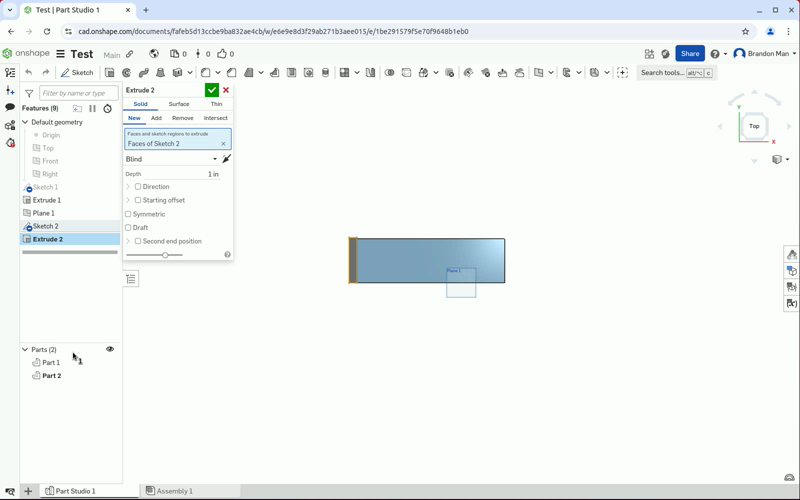
mouse_move(143, 106)
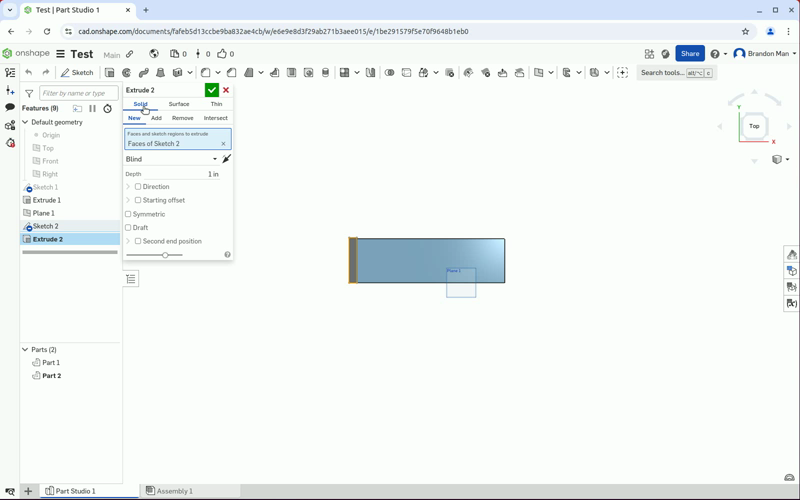
click(143, 106)
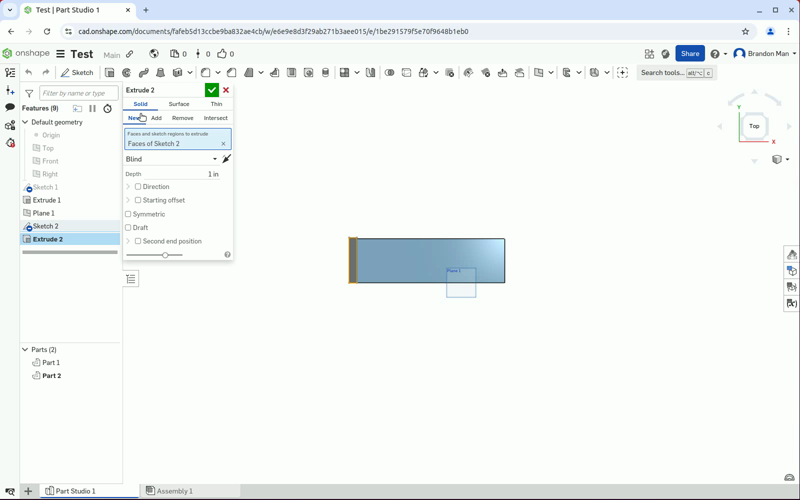
mouse_move(137, 120)
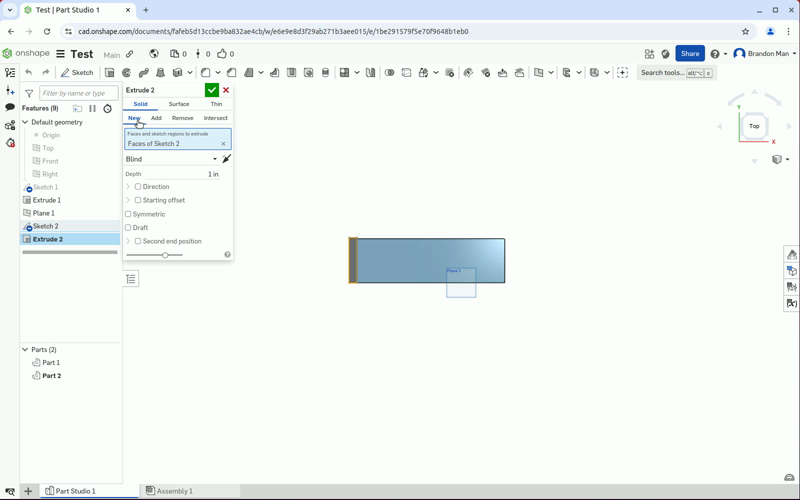
click(137, 120)
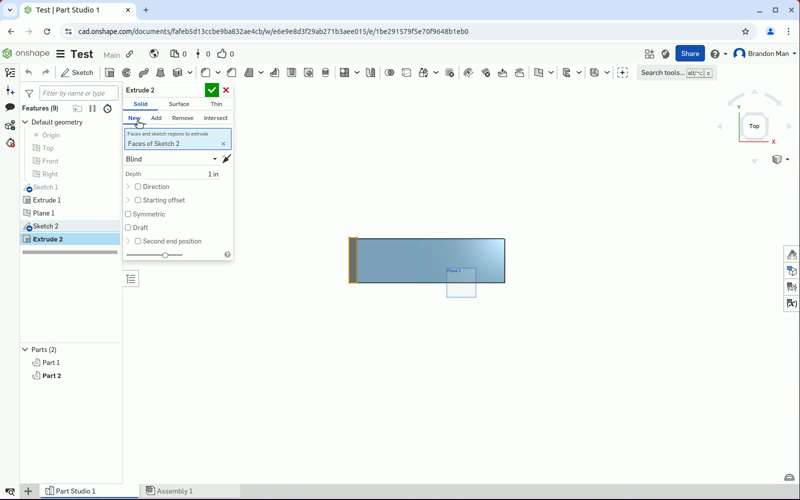
key(tab, 4)
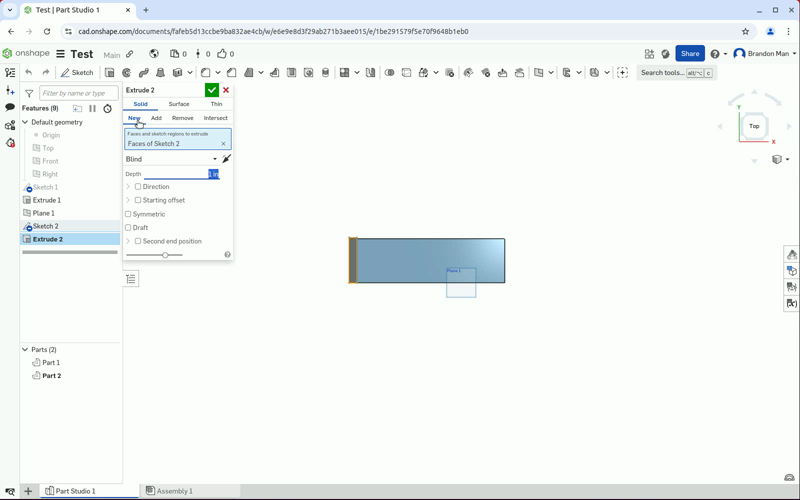
text(19.979)
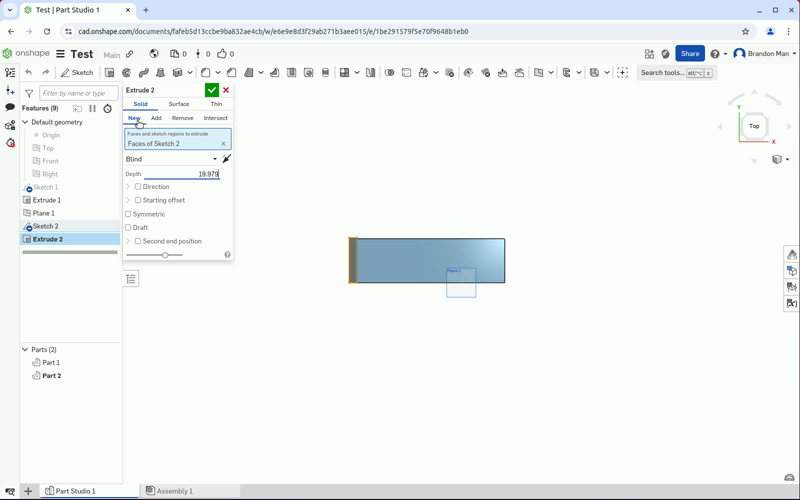
key(enter)
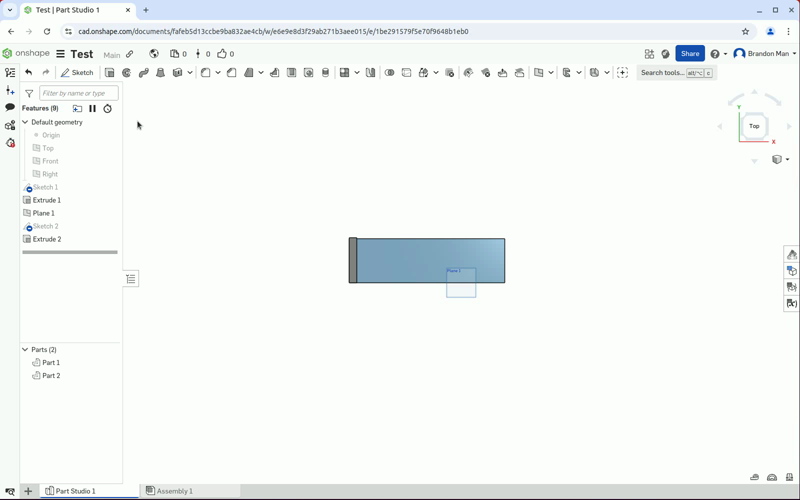
key(shift+h)
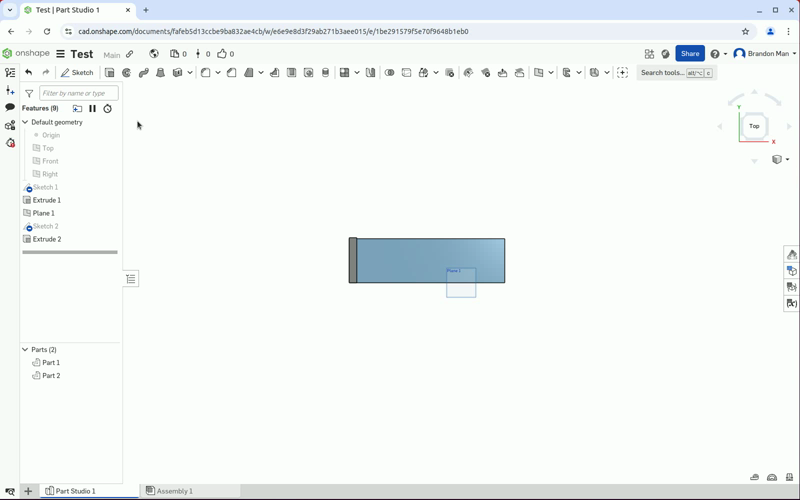
key(shift+h)
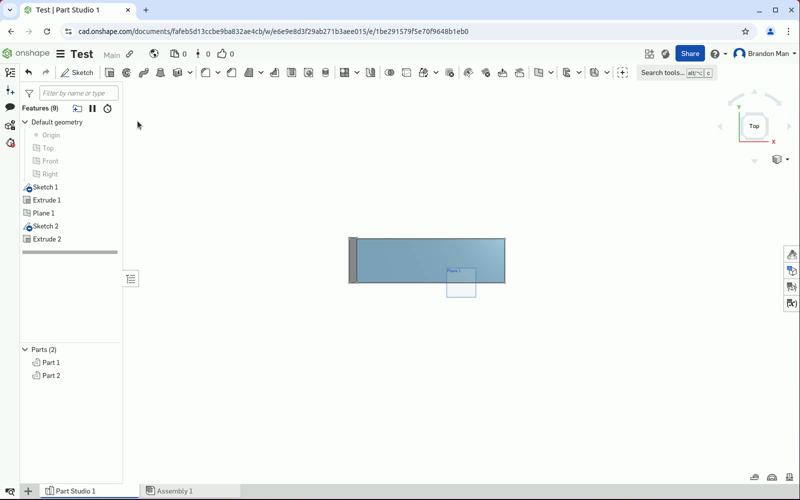
key(shift+7)
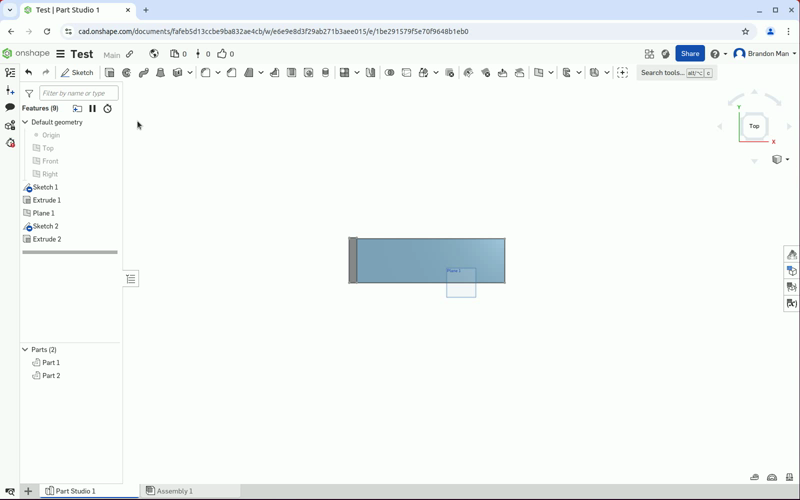
key(up, 3)
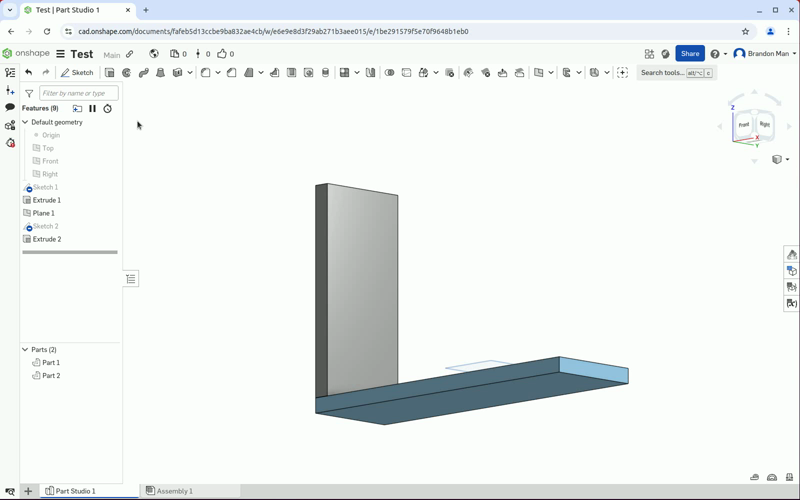
key(left, 3)
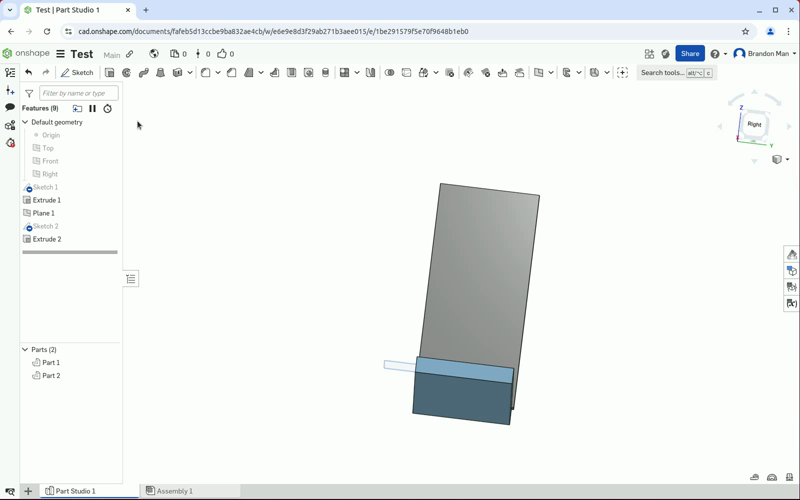
key(right, 3)
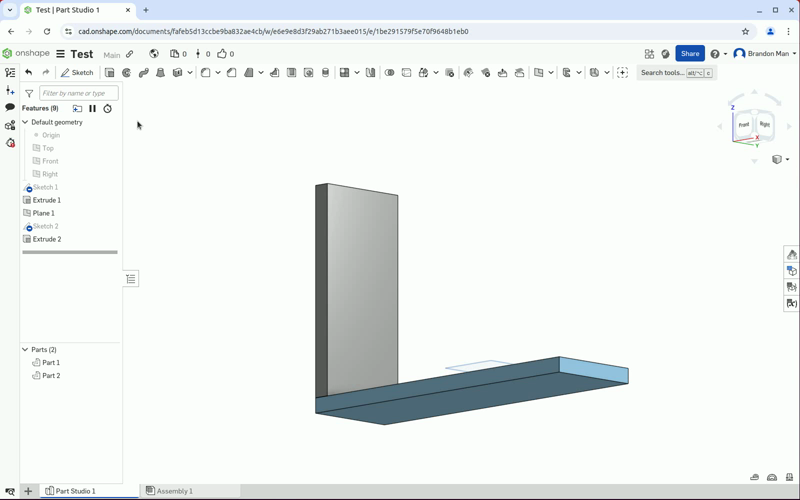
key(down, 3)
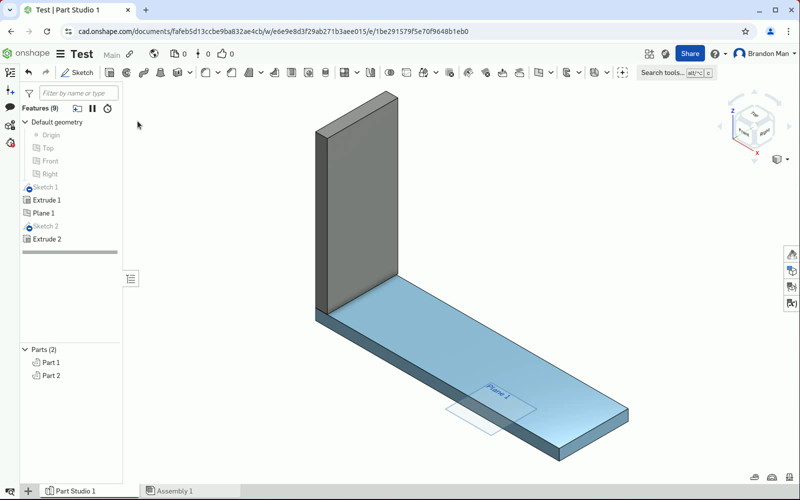
mouse_move(73, 189)
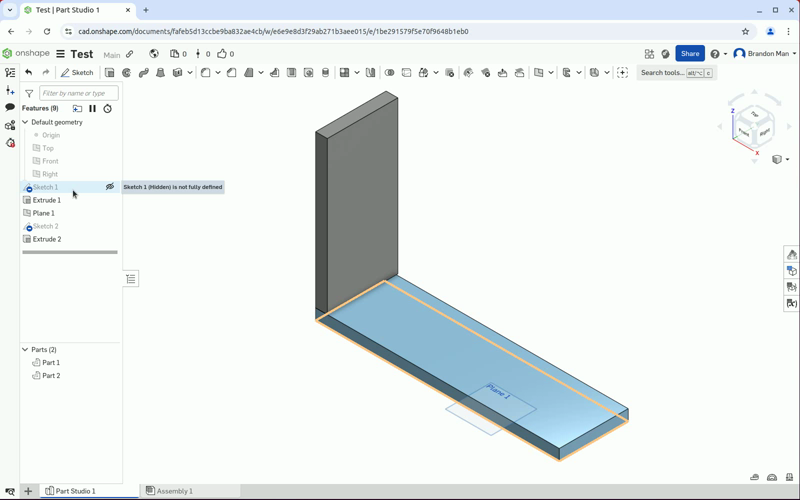
click(73, 189)